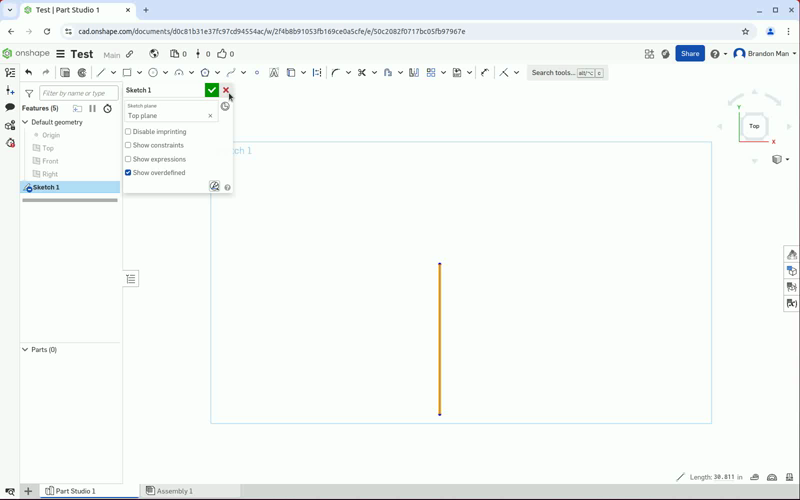
key(shift+h)
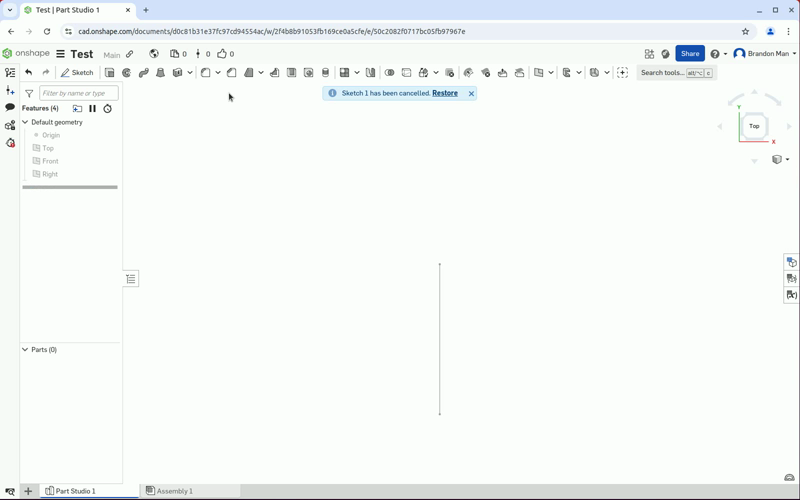
mouse_move(73, 352)
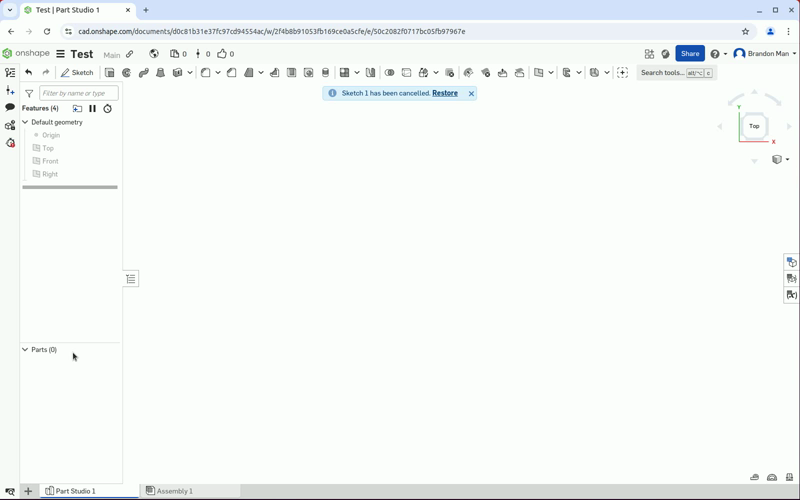
key(y)
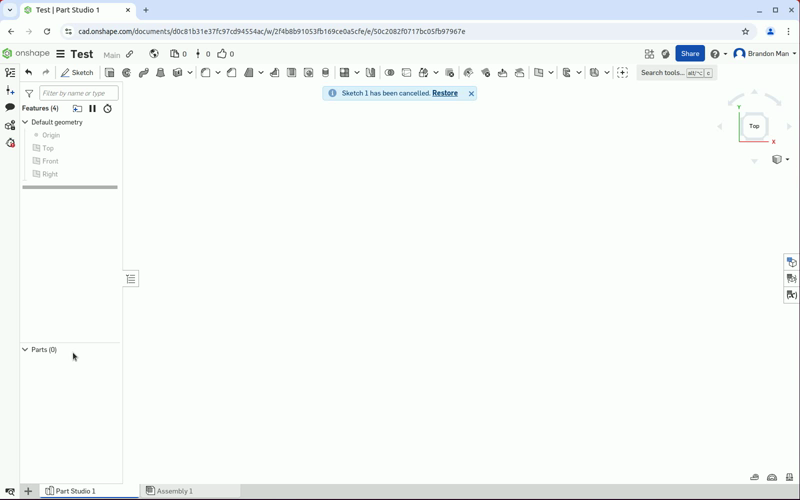
key(shift+p)
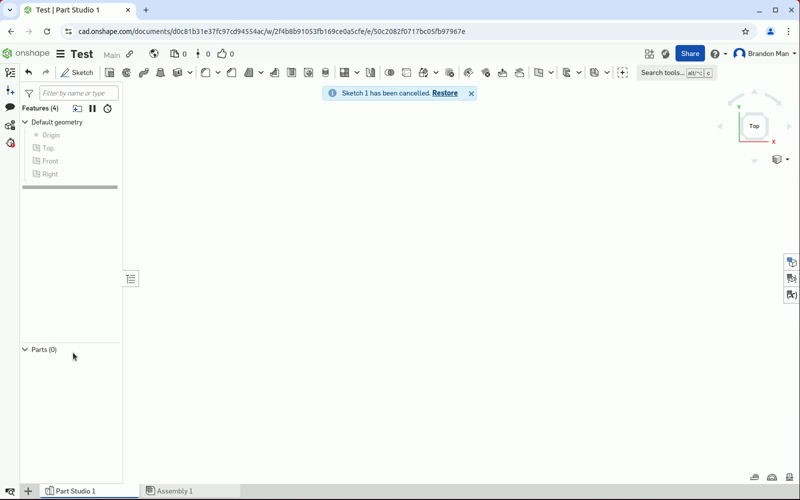
key(space)
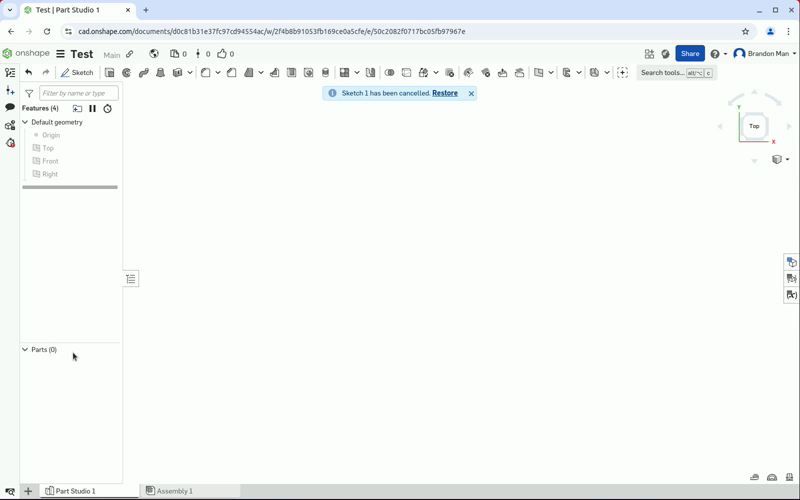
key_down(shift)
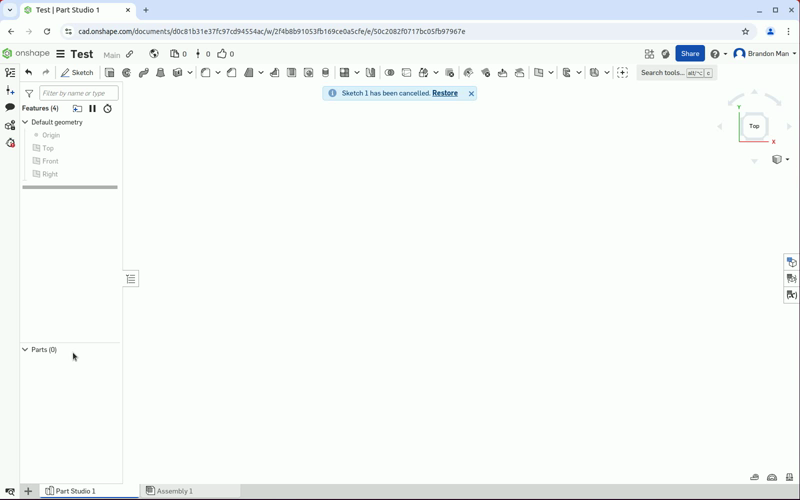
key(up)
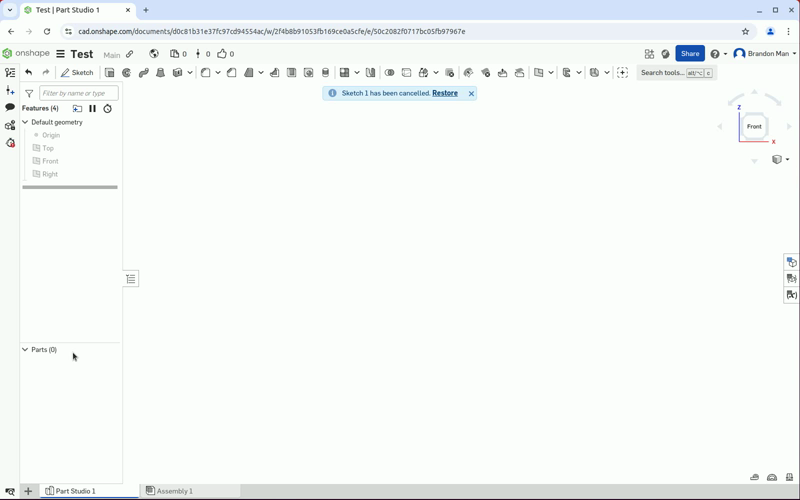
key_up(shift)
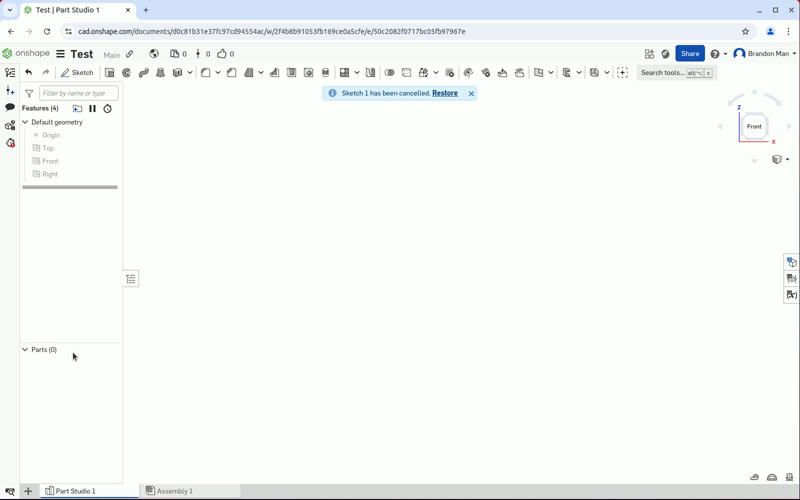
key(space)
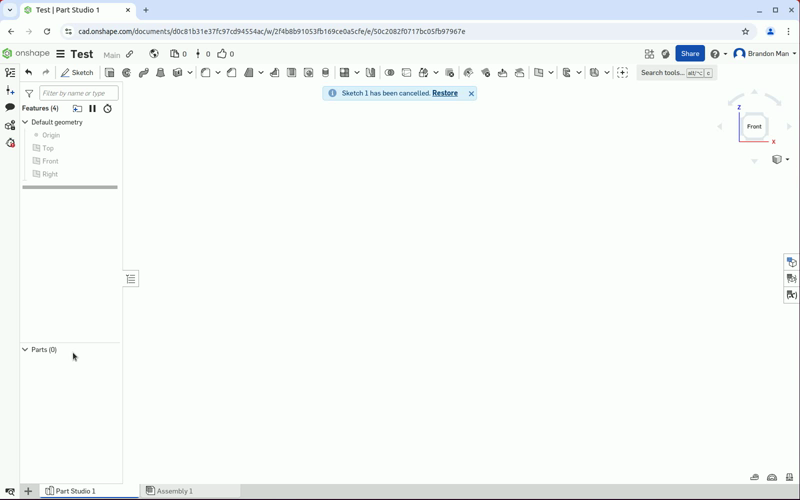
key_down(shift)
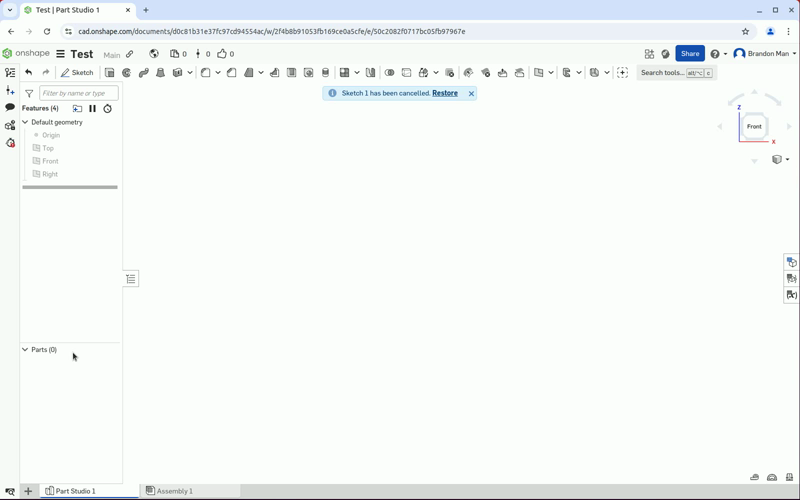
key(left)
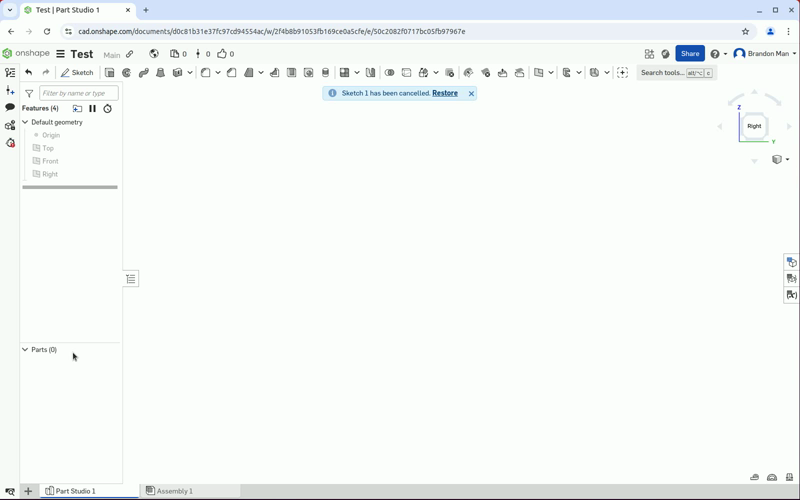
key_up(shift)
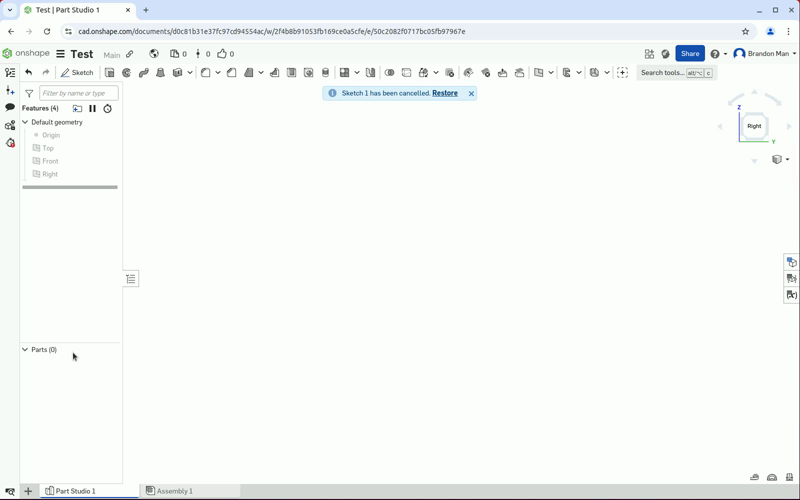
mouse_move(73, 352)
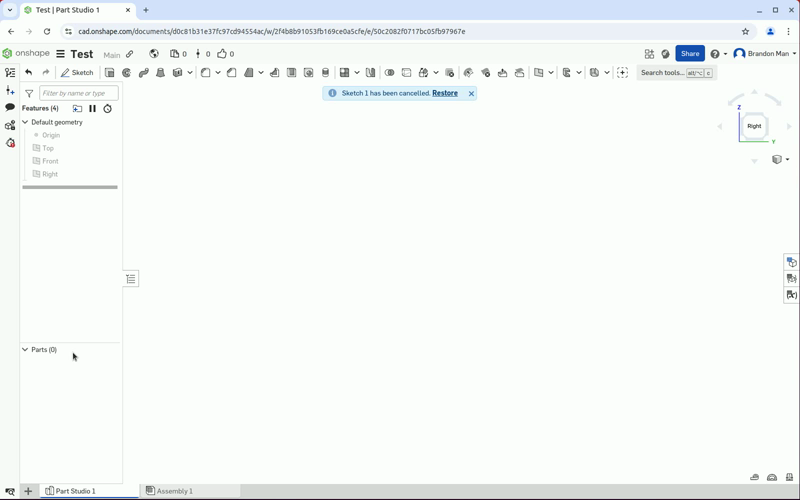
key(shift+y)
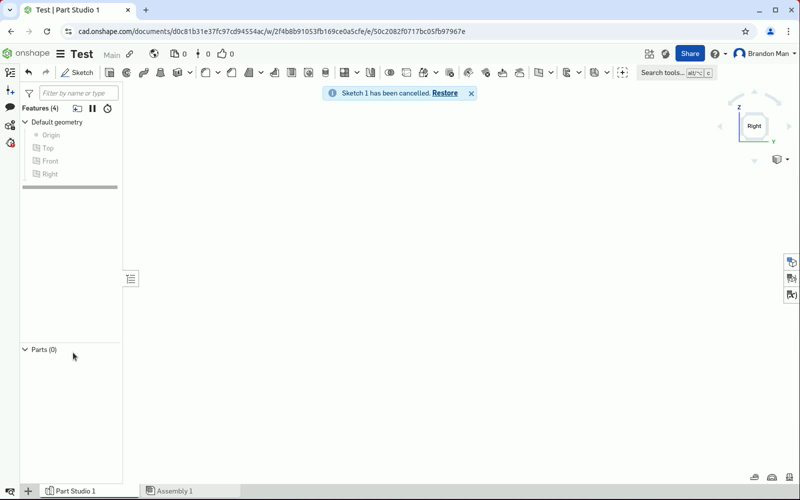
key(shift+s)
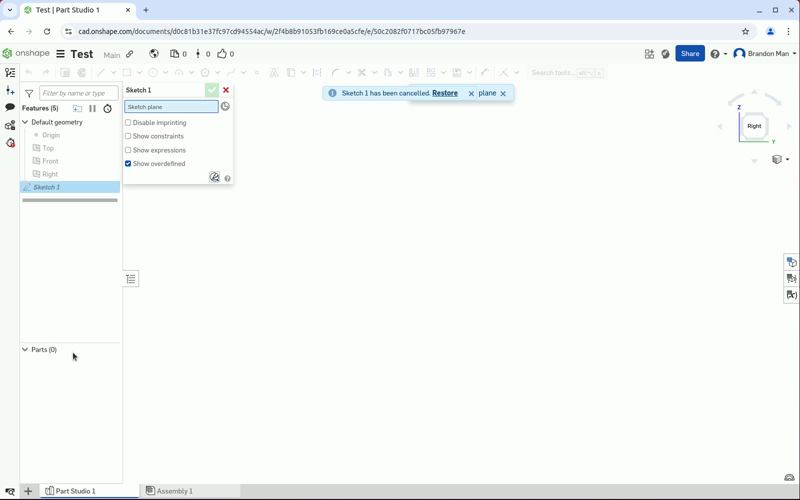
mouse_move(73, 176)
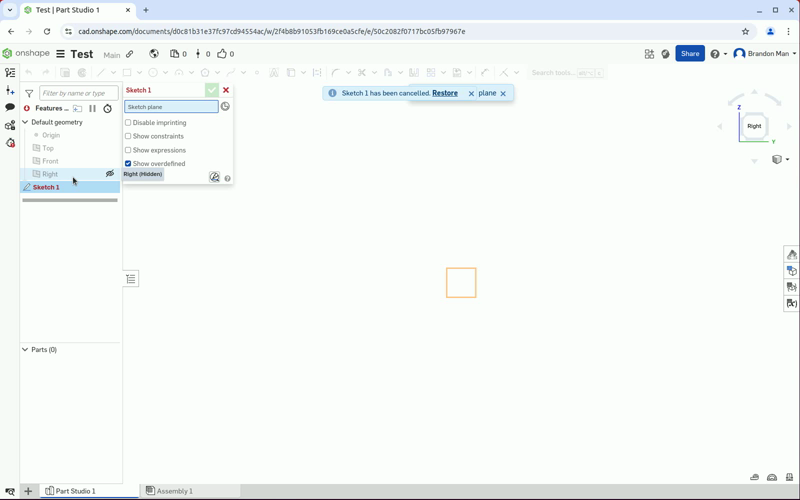
click(73, 176)
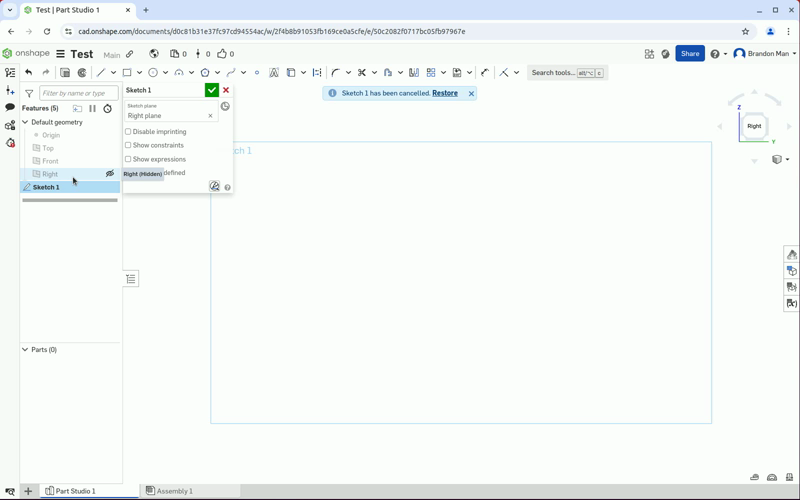
mouse_move(73, 352)
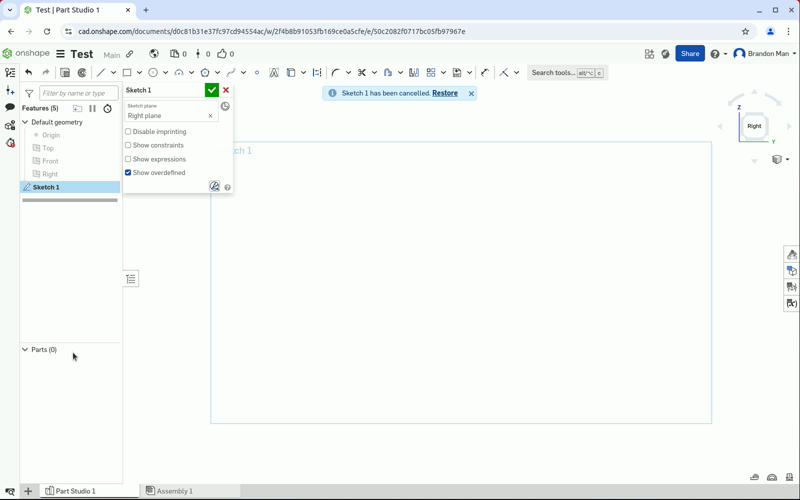
key(y)
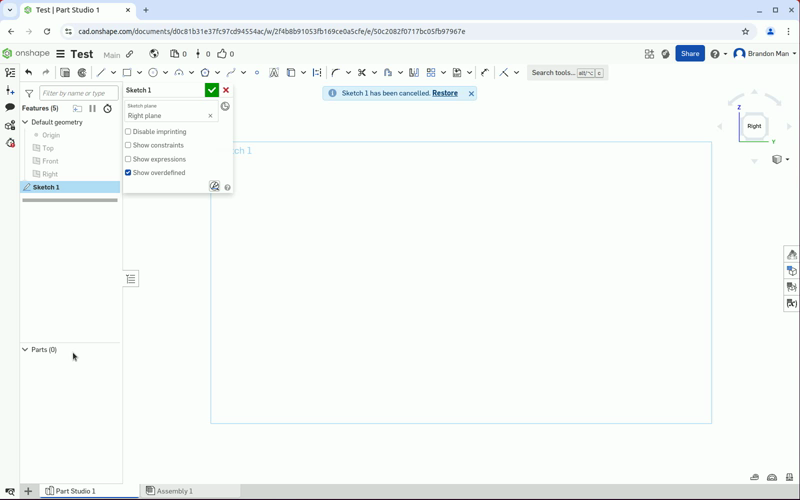
key(c)
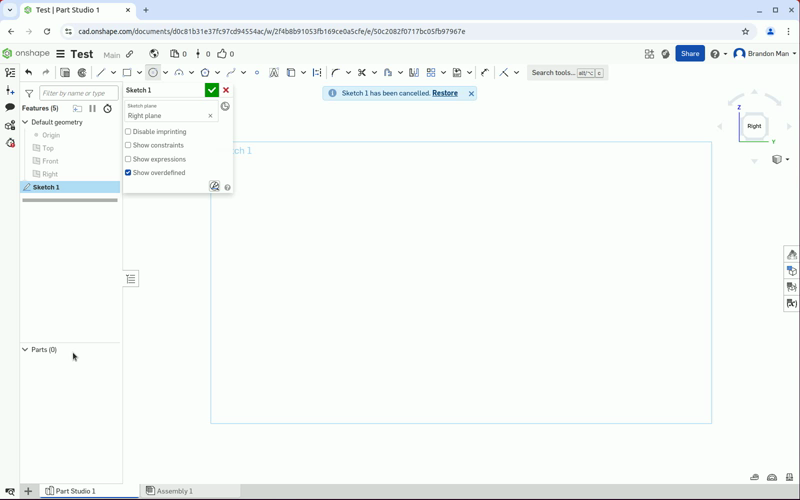
key_down(shift)
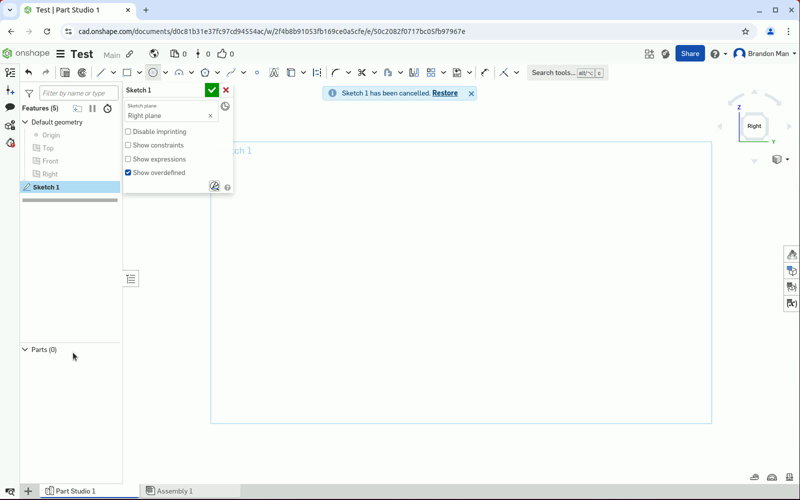
mouse_move(461, 282)
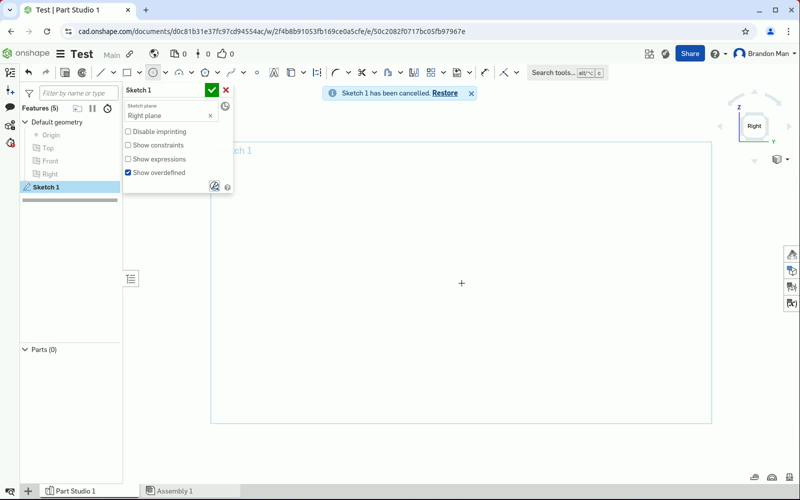
click(461, 282)
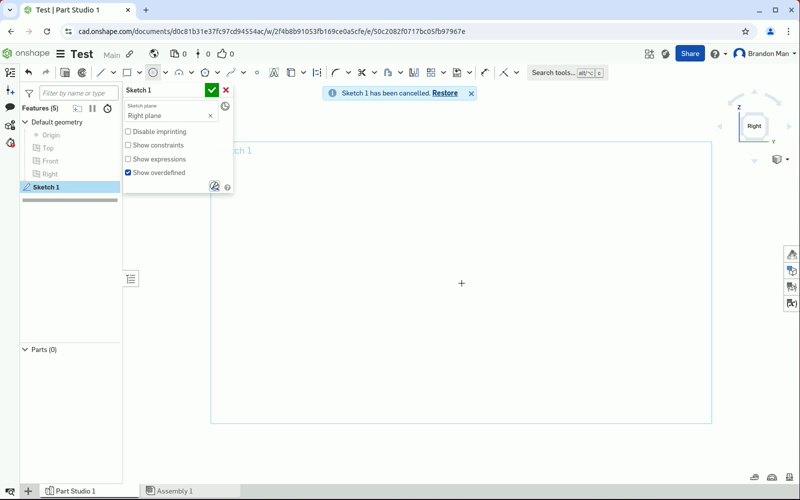
key_up(shift)
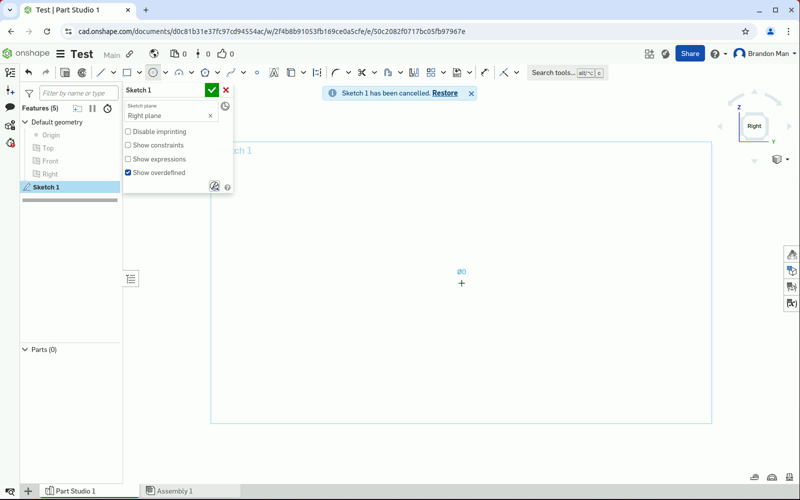
mouse_move(518, 282)
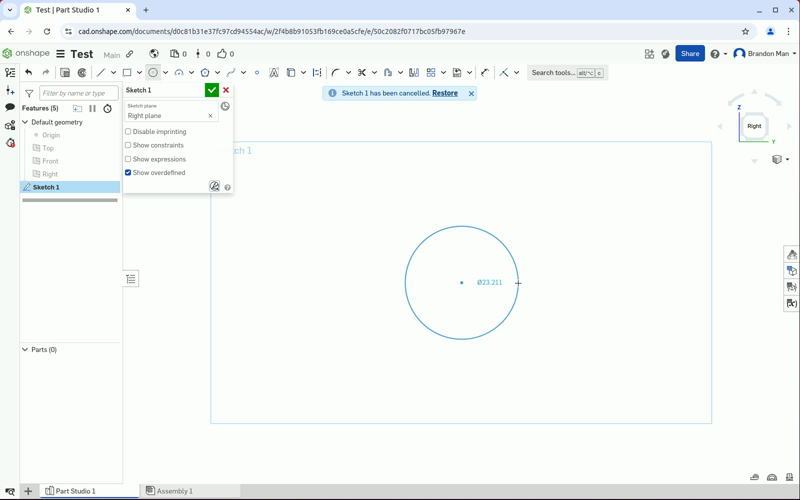
click(518, 282)
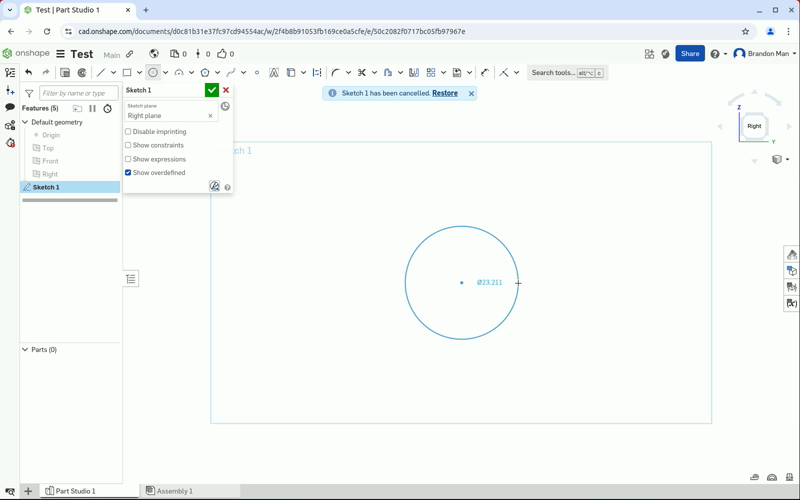
key(esc)
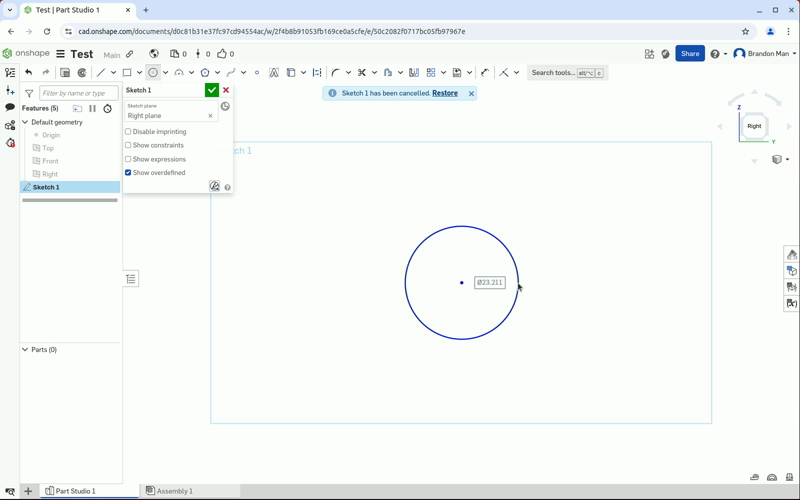
key(c)
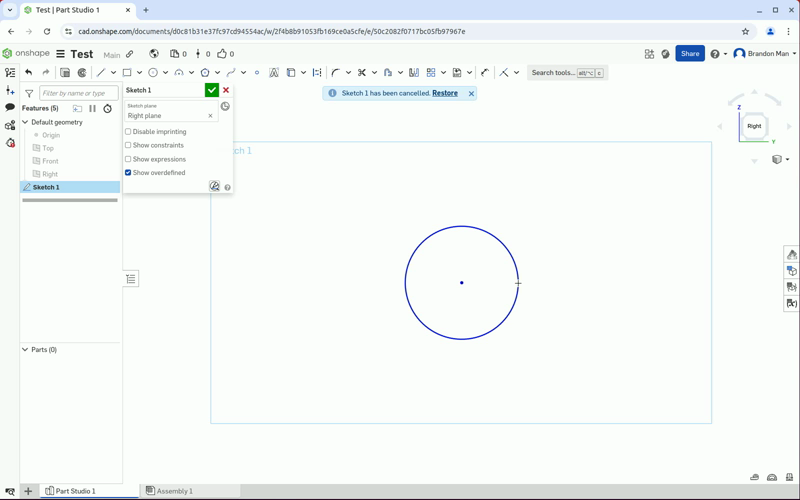
key_down(shift)
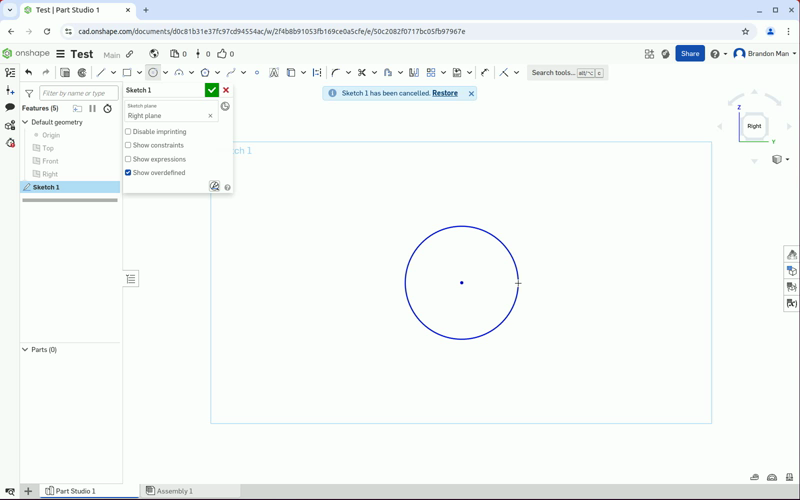
mouse_move(461, 282)
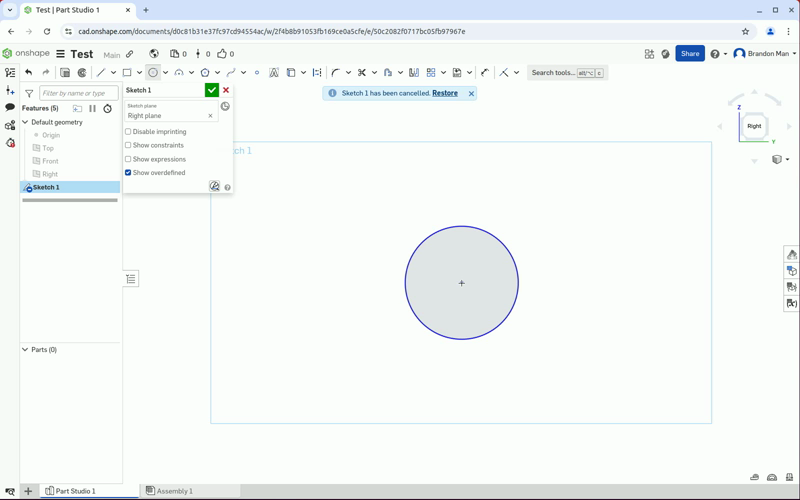
click(461, 282)
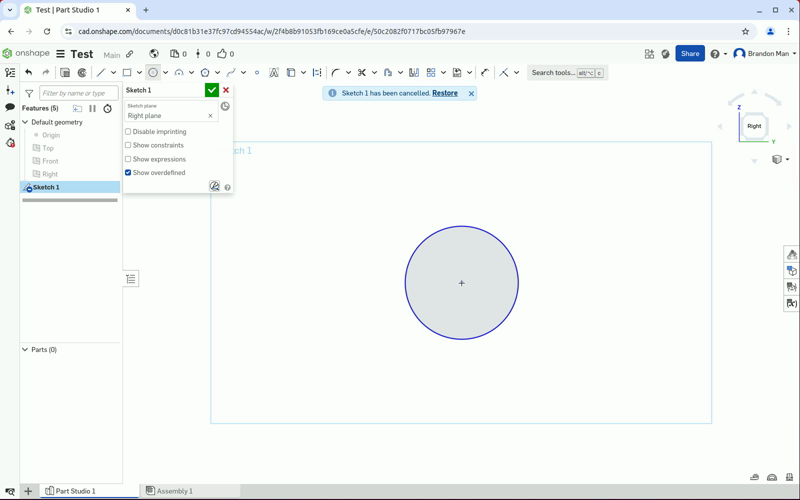
key_up(shift)
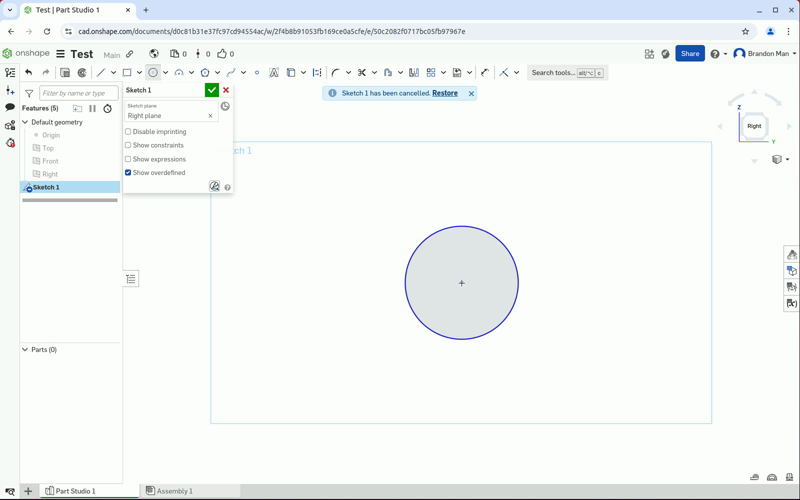
mouse_move(490, 282)
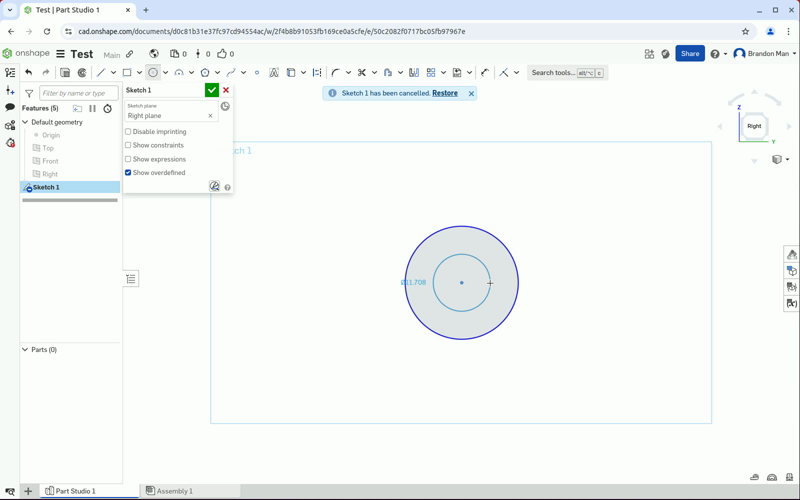
click(490, 282)
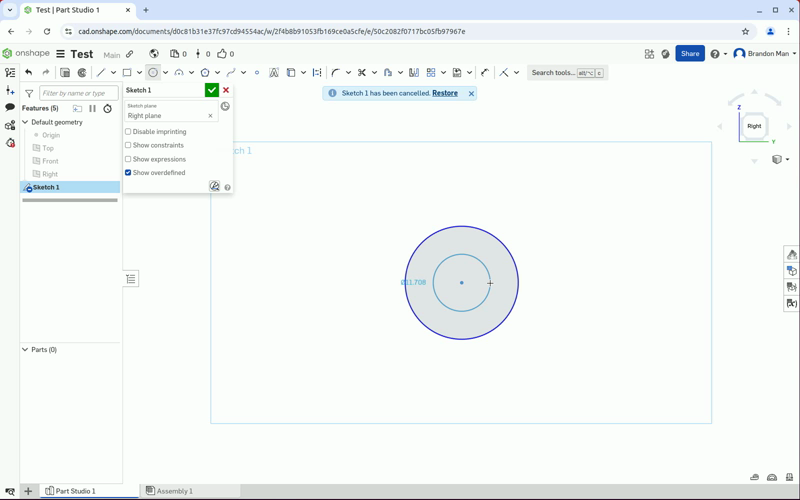
key(esc)
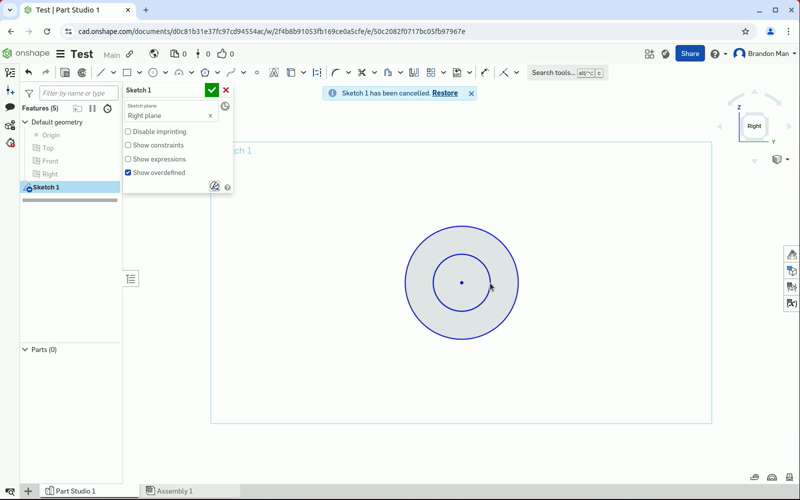
mouse_move(472, 331)
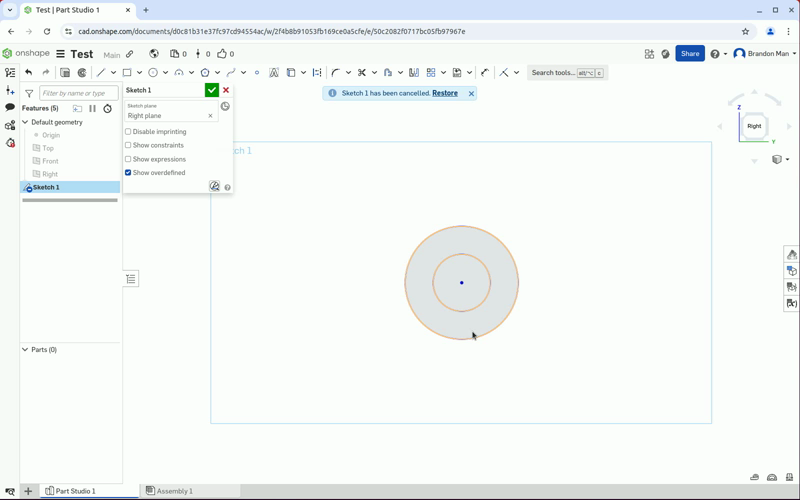
click(472, 331)
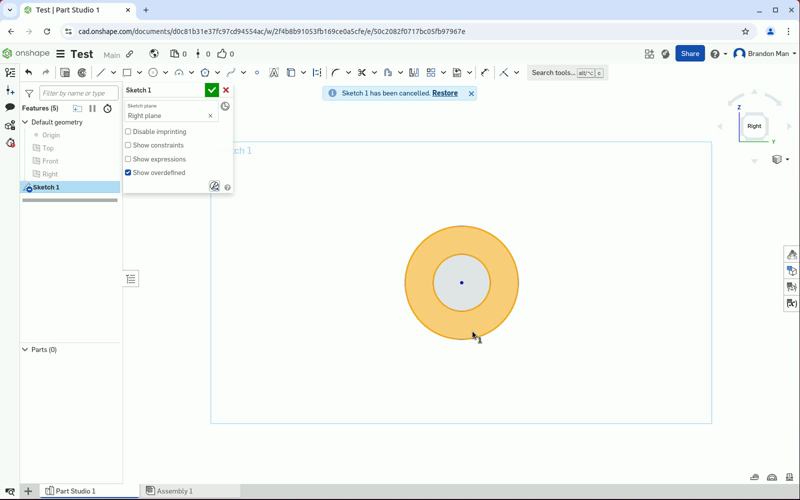
mouse_move(73, 352)
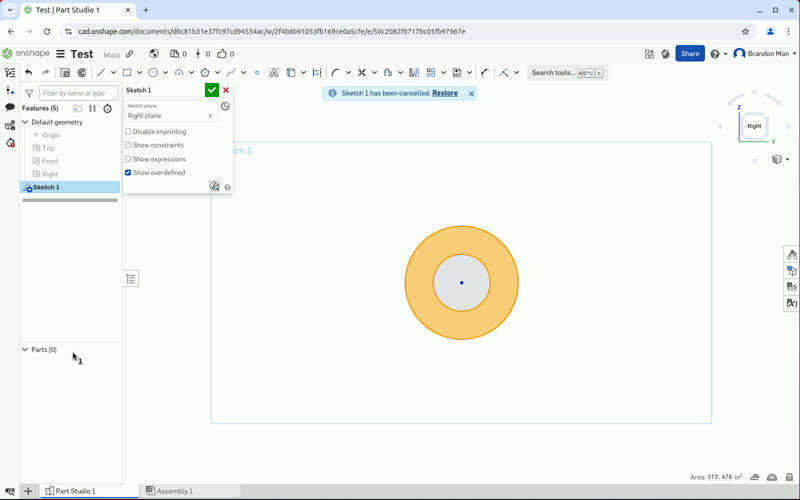
key(shift+y)
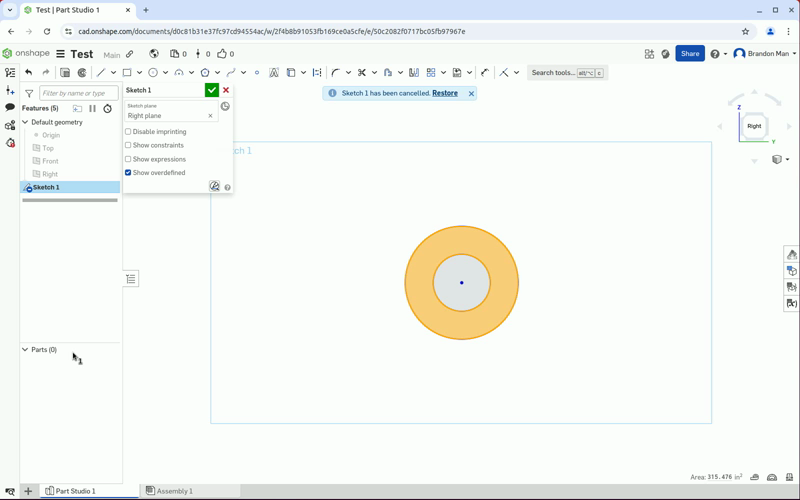
key(shift+e)
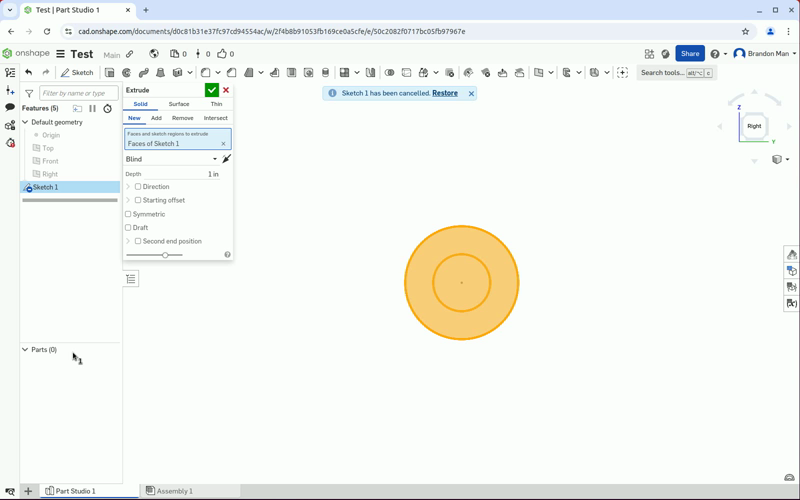
mouse_move(143, 106)
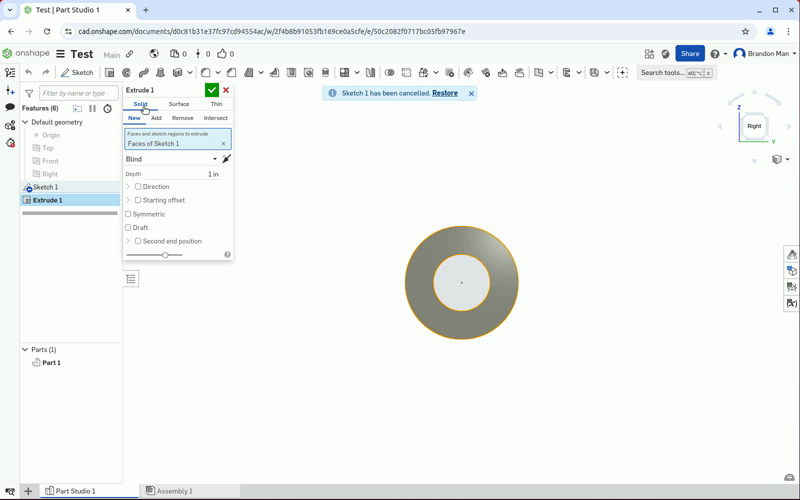
click(143, 106)
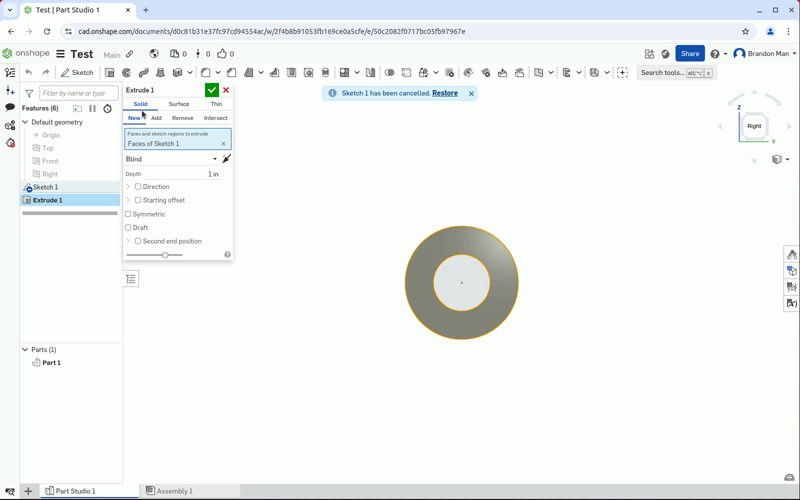
mouse_move(137, 120)
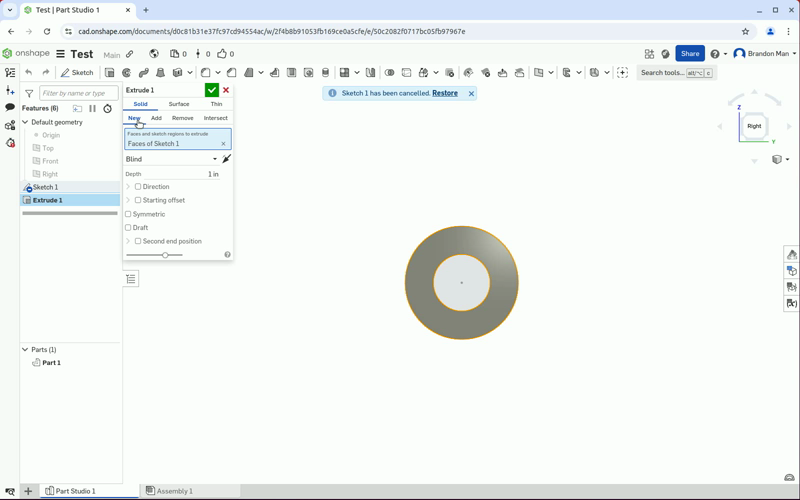
click(137, 120)
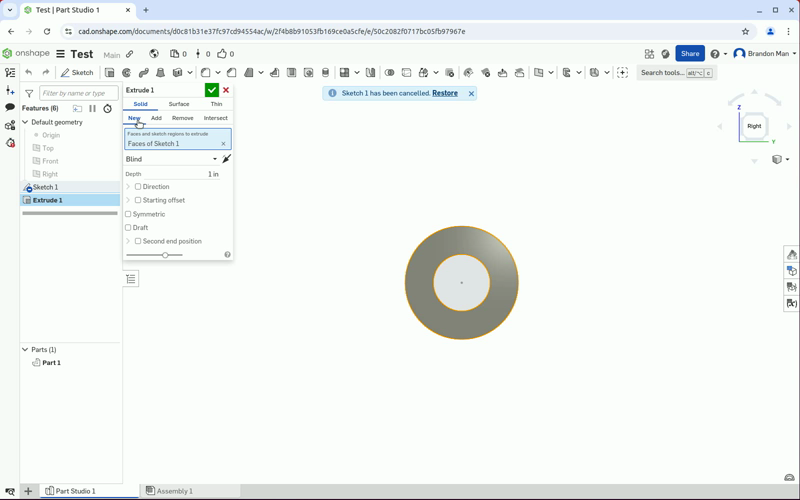
key(tab, 4)
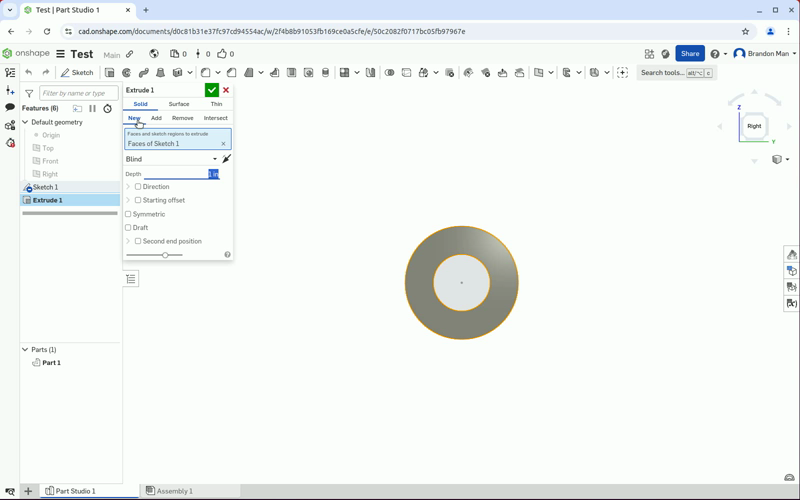
text(23.108)
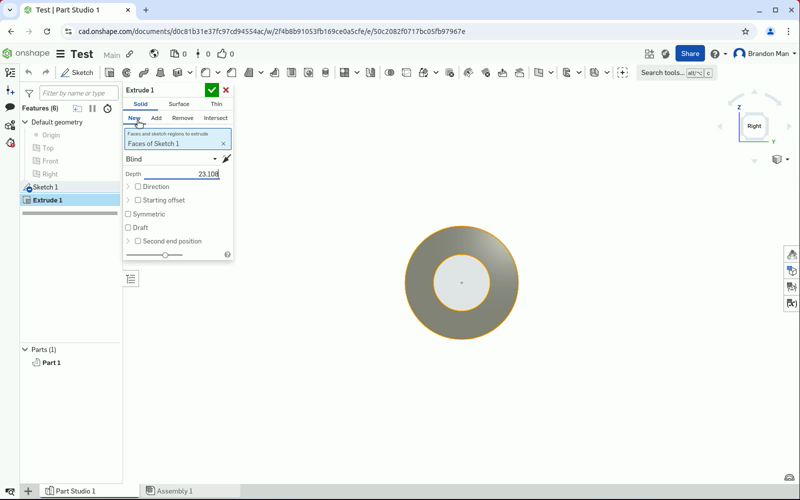
key(enter)
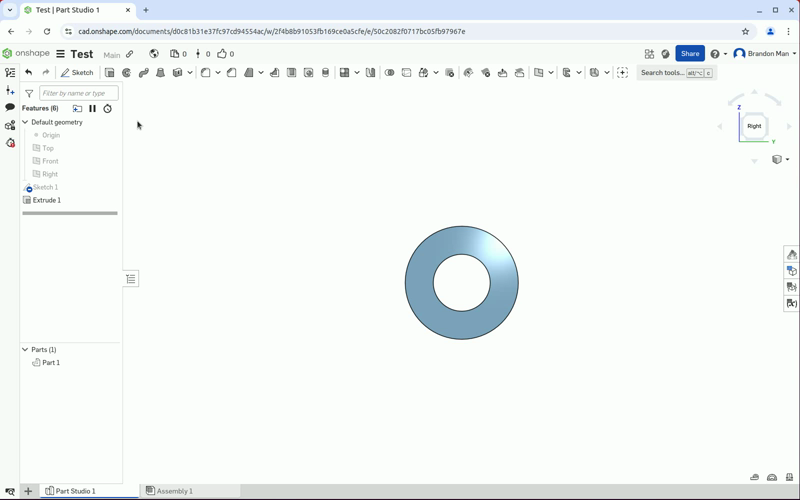
key(shift+h)
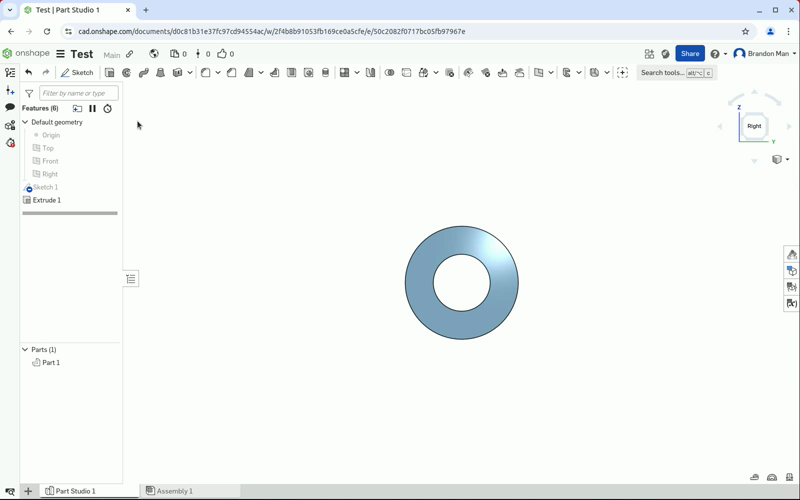
key(shift+h)
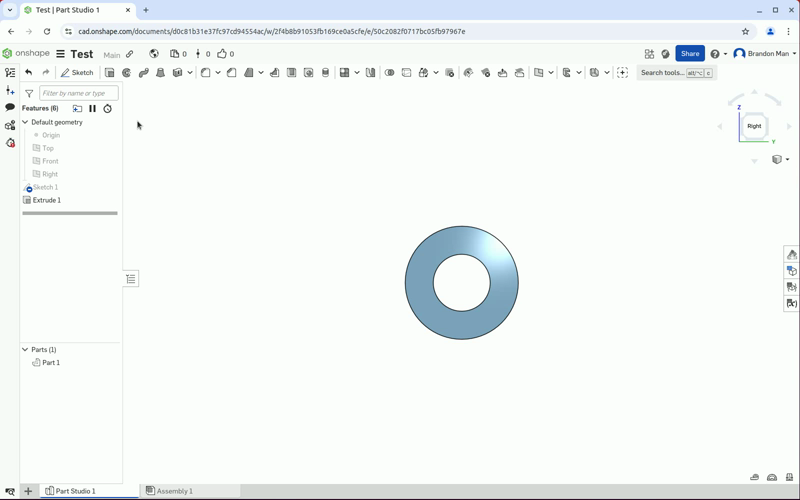
mouse_move(73, 189)
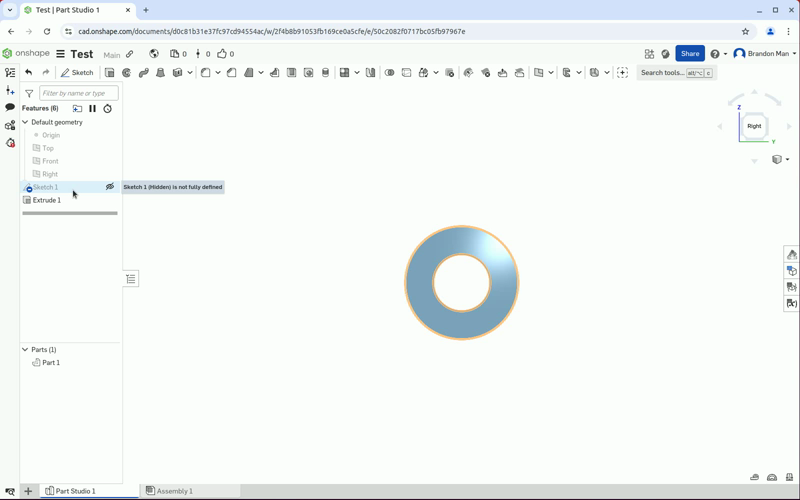
click(73, 189)
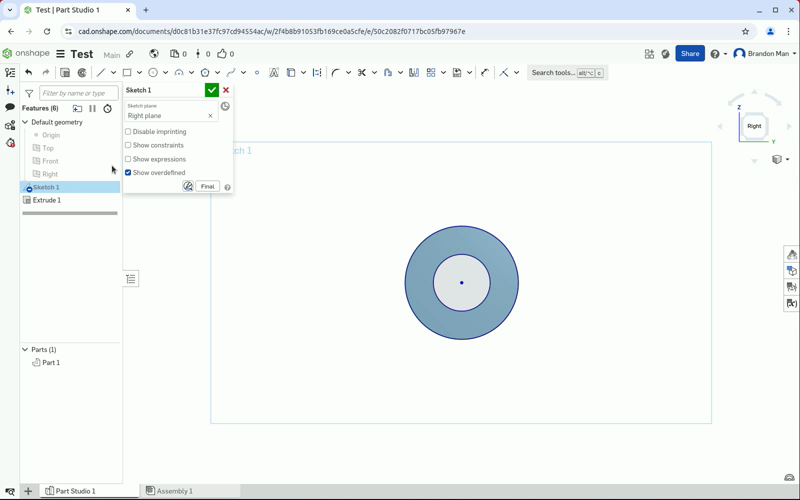
mouse_move(229, 92)
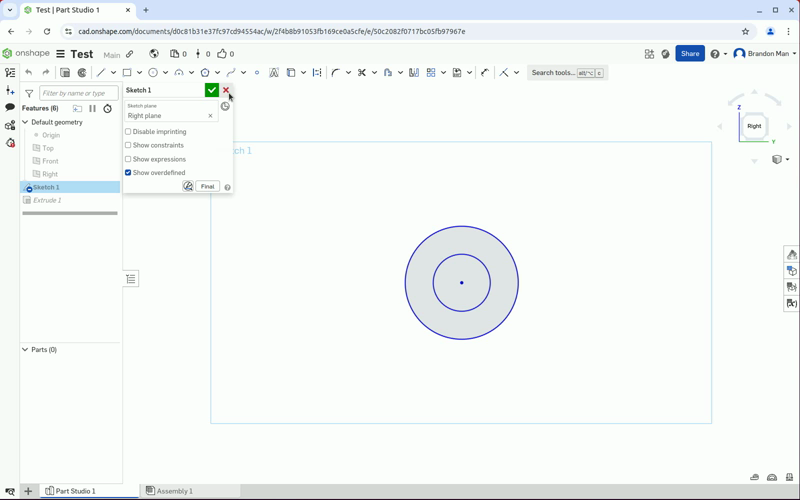
click(229, 92)
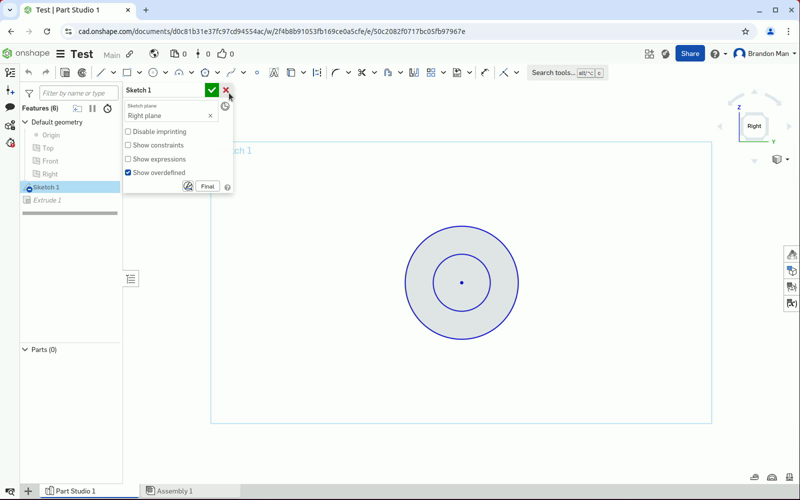
key(shift+s)
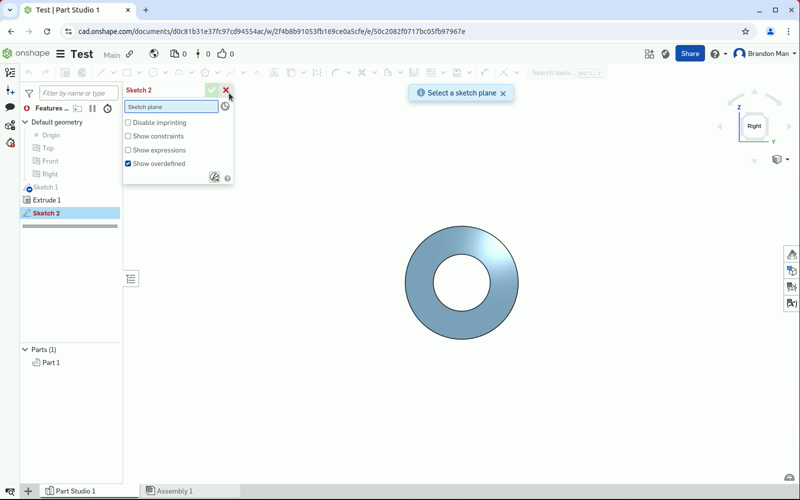
mouse_move(73, 176)
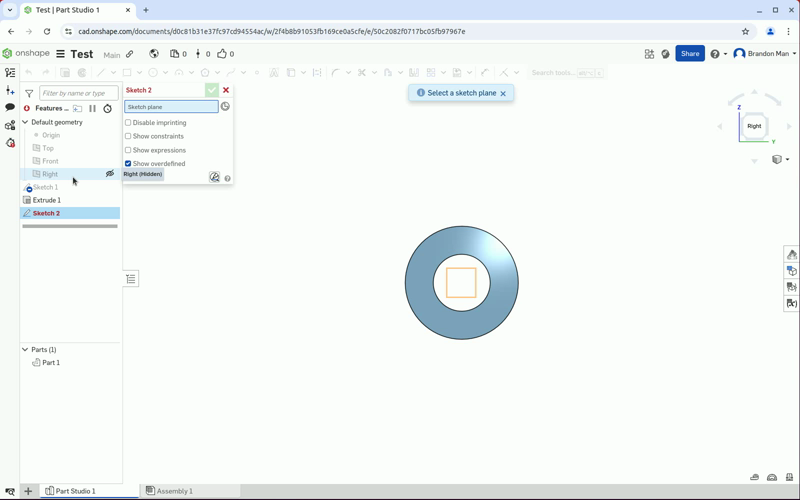
click(73, 176)
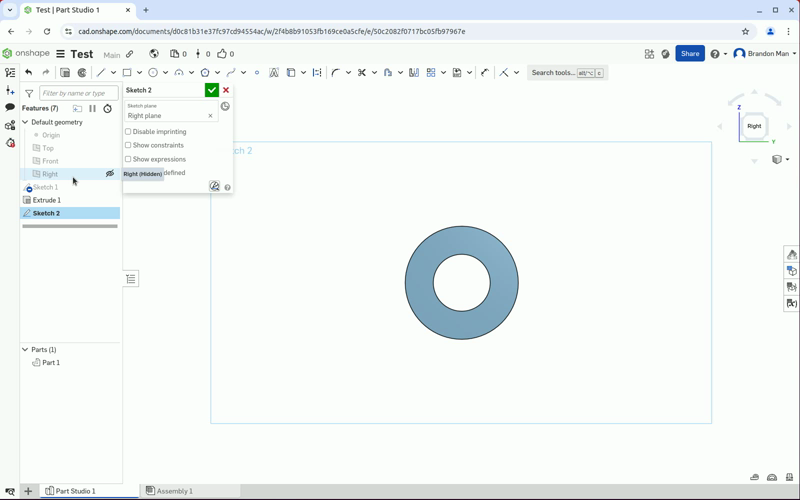
mouse_move(73, 352)
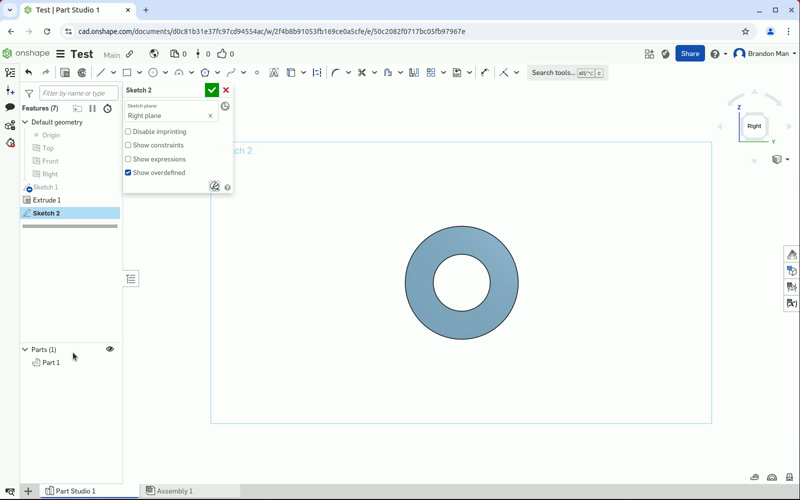
key(y)
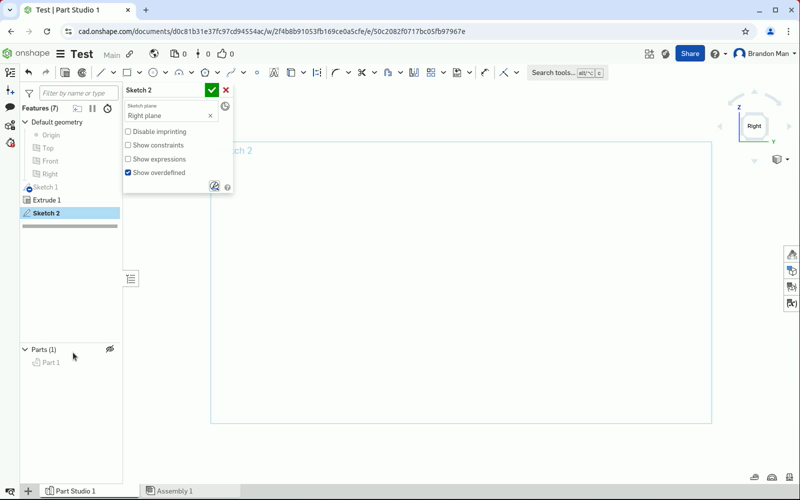
key(c)
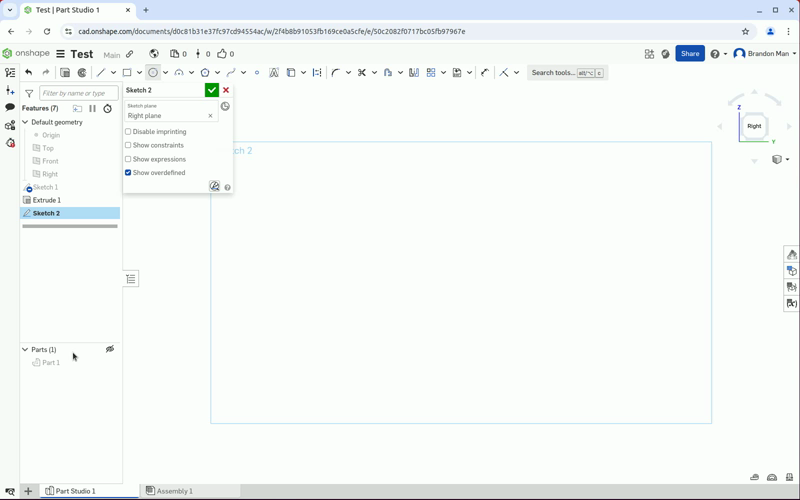
key_down(shift)
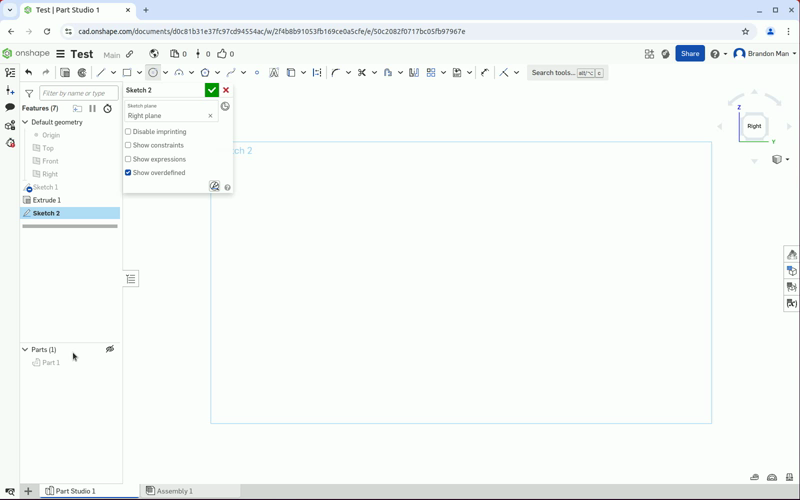
mouse_move(461, 282)
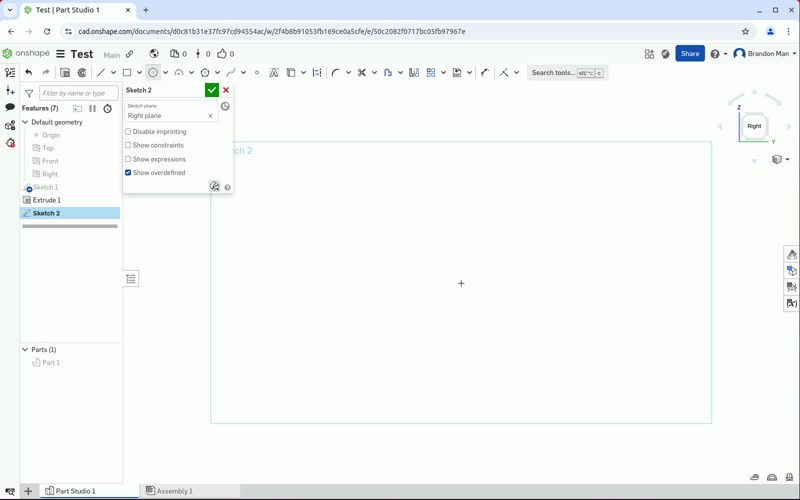
click(461, 282)
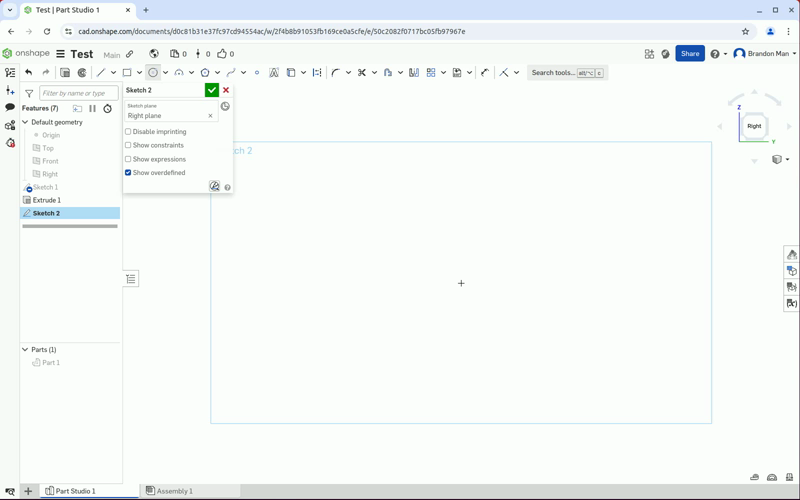
key_up(shift)
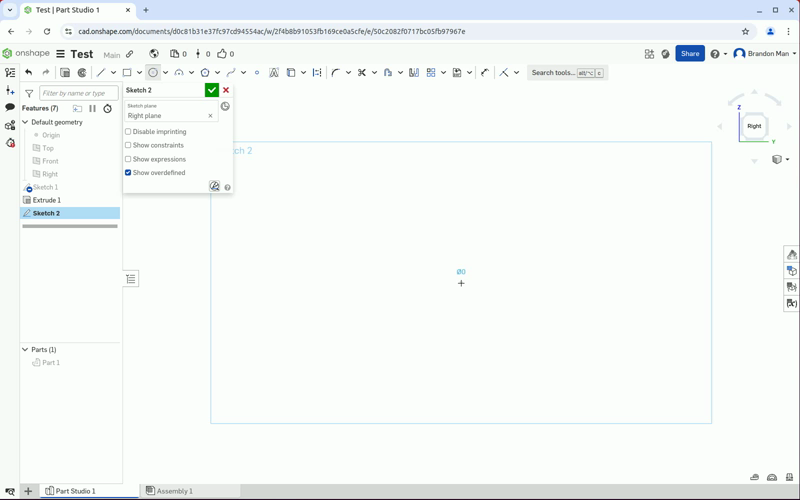
mouse_move(518, 282)
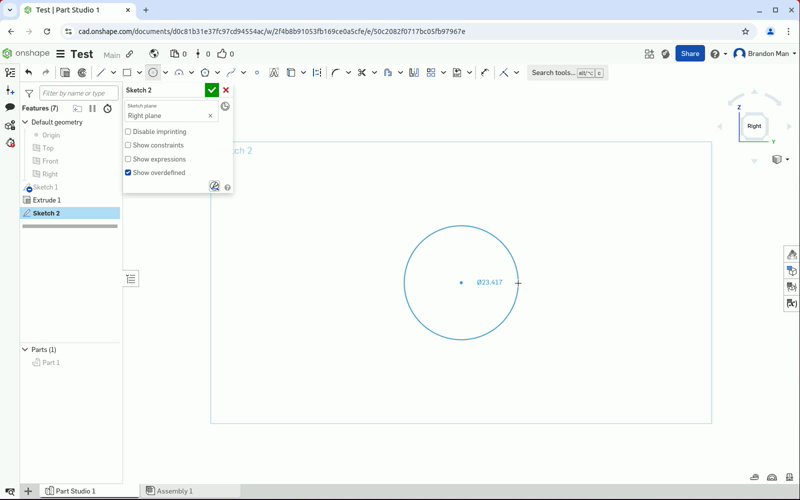
click(518, 282)
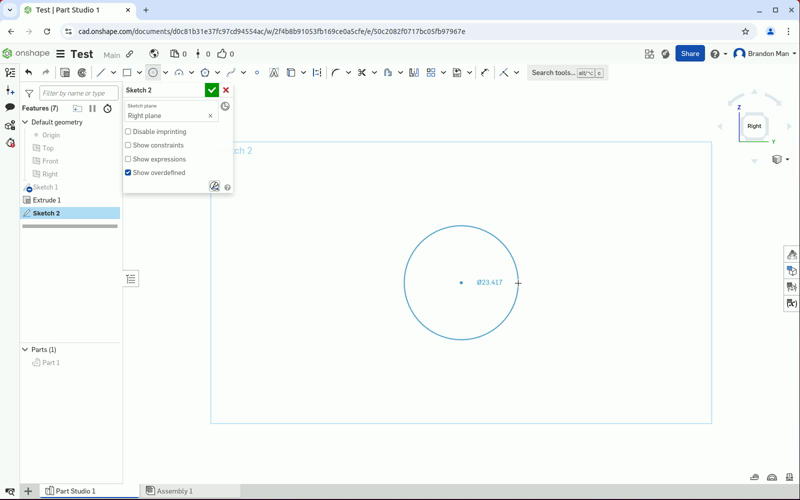
key(esc)
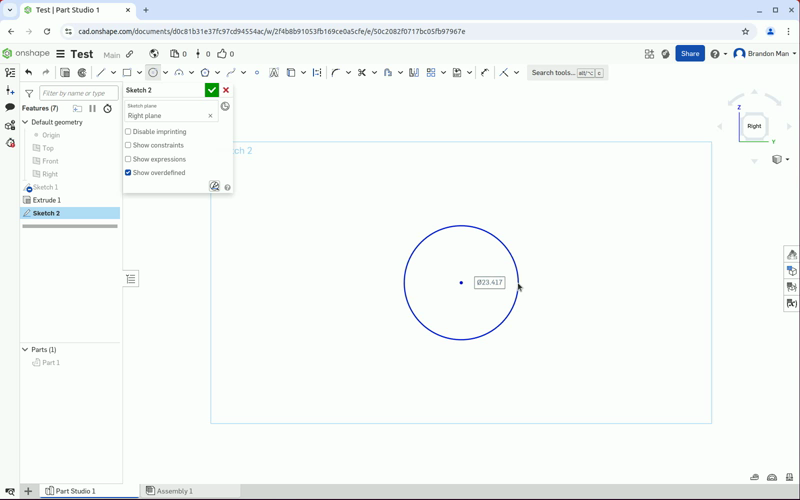
key(c)
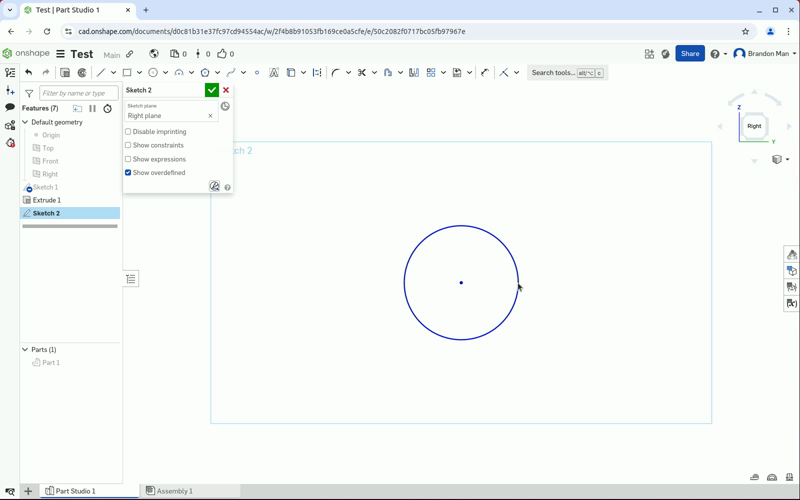
key_down(shift)
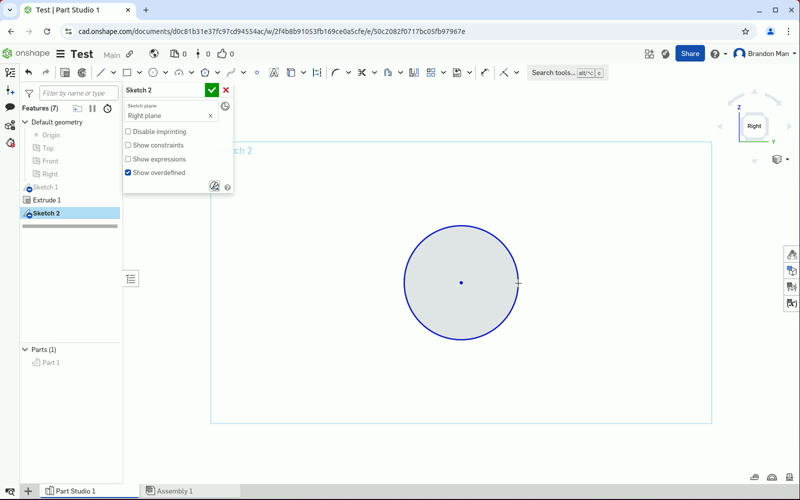
mouse_move(461, 282)
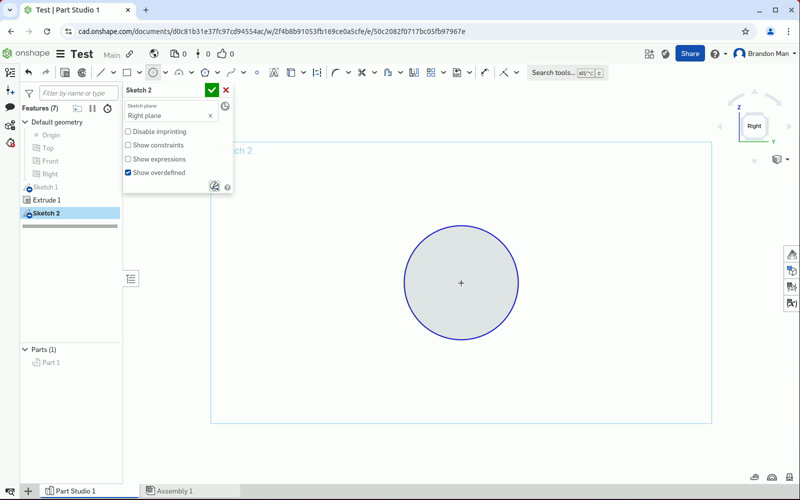
click(461, 282)
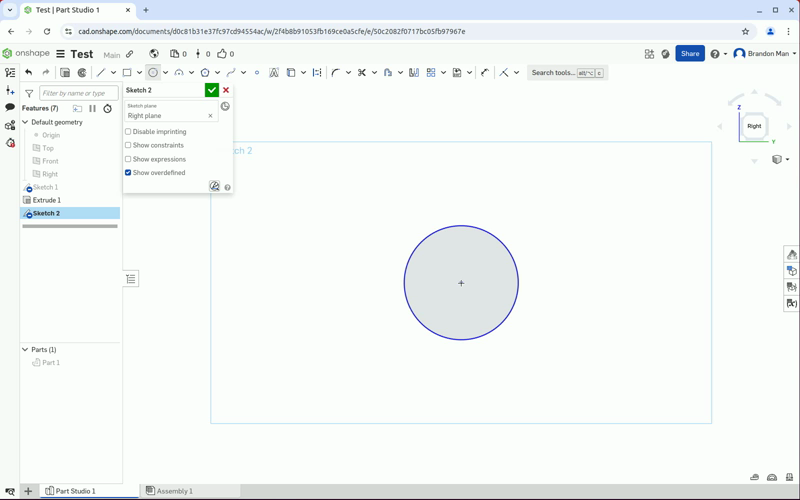
key_up(shift)
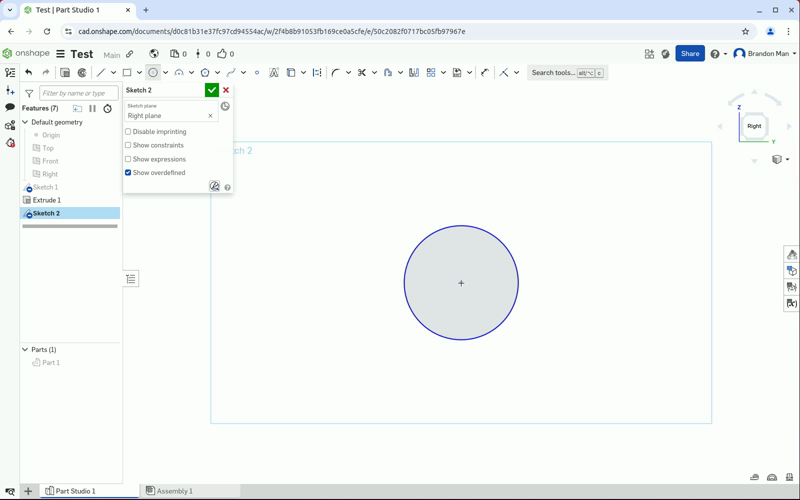
mouse_move(517, 282)
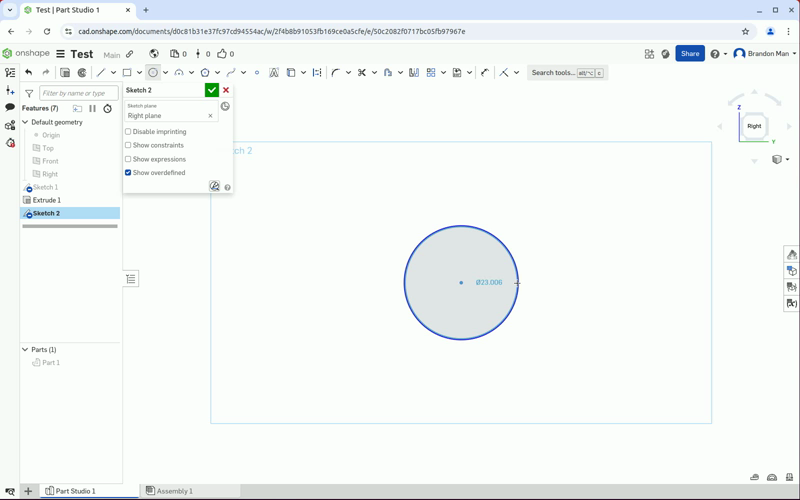
scroll(6)
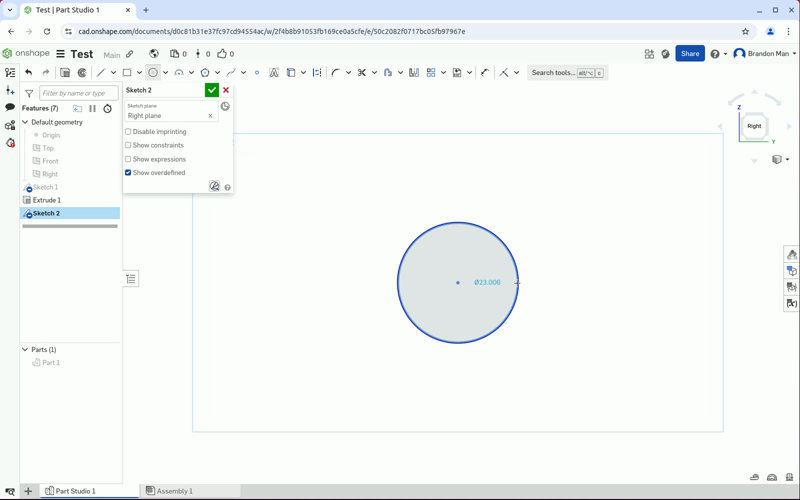
scroll(6)
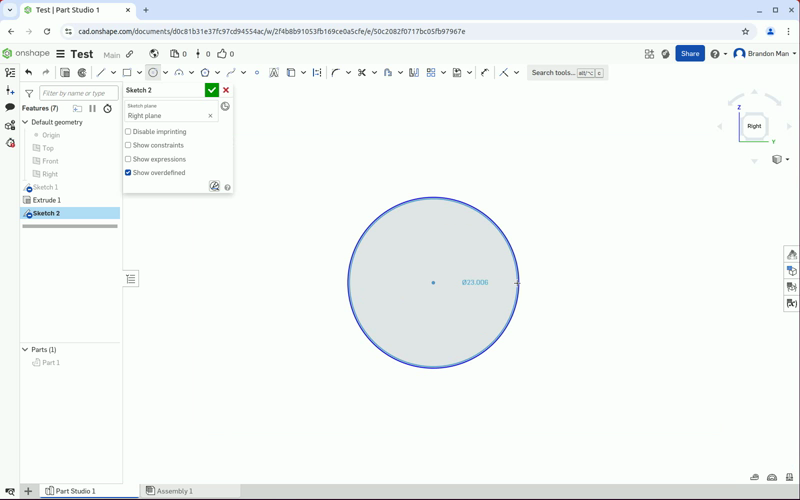
scroll(6)
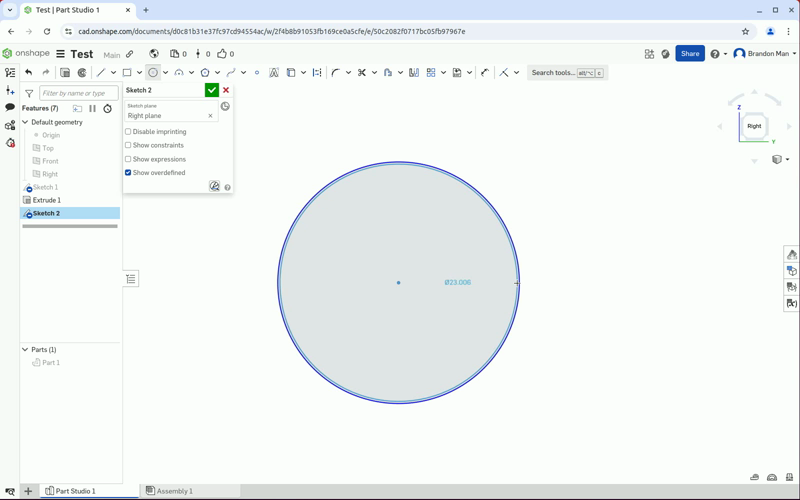
scroll(6)
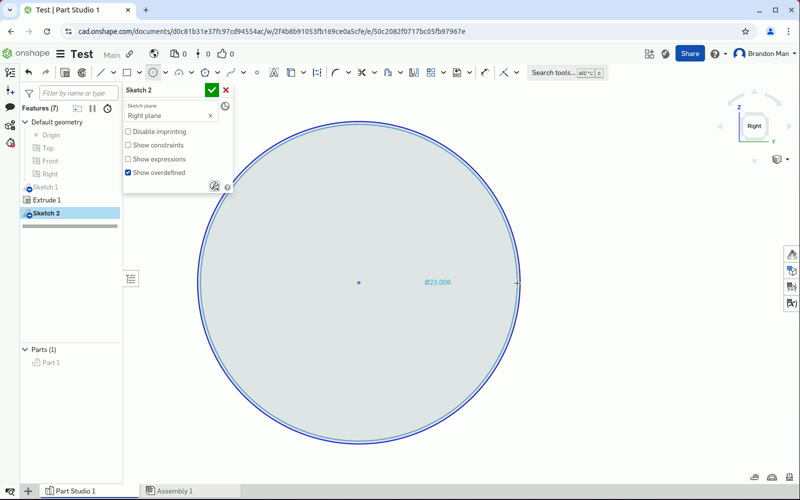
scroll(6)
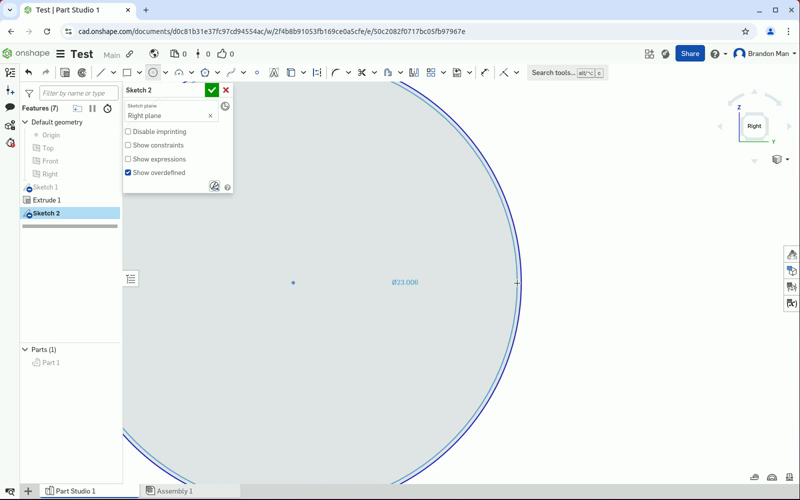
scroll(6)
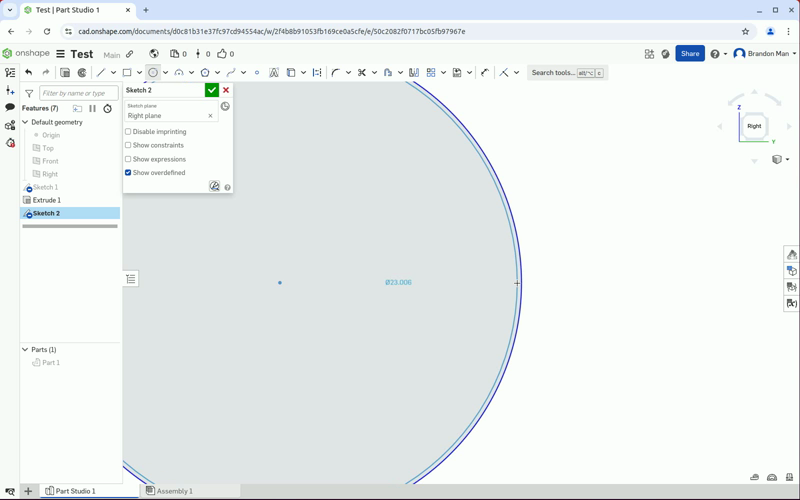
scroll(6)
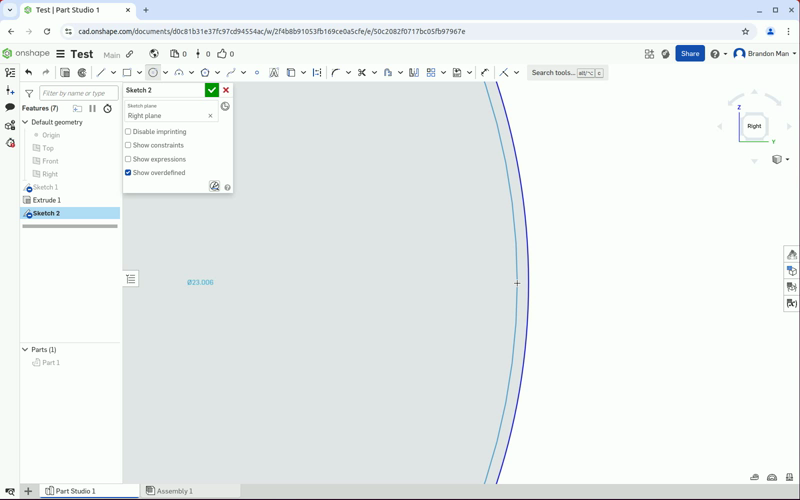
click(517, 282)
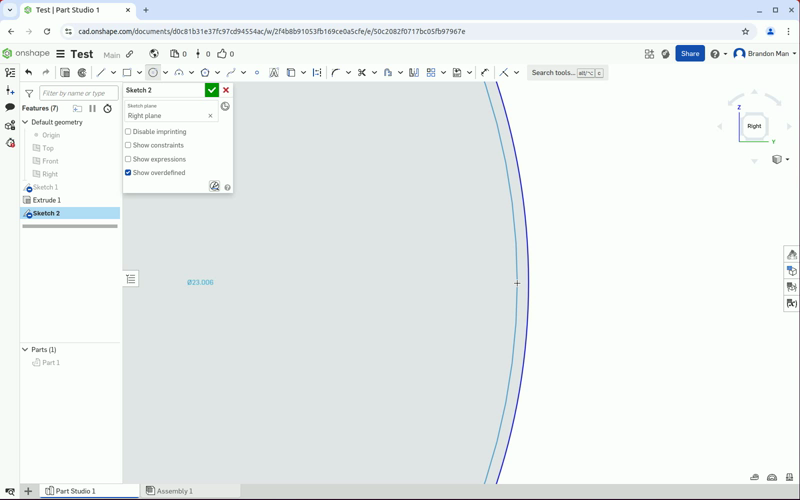
scroll(-6)
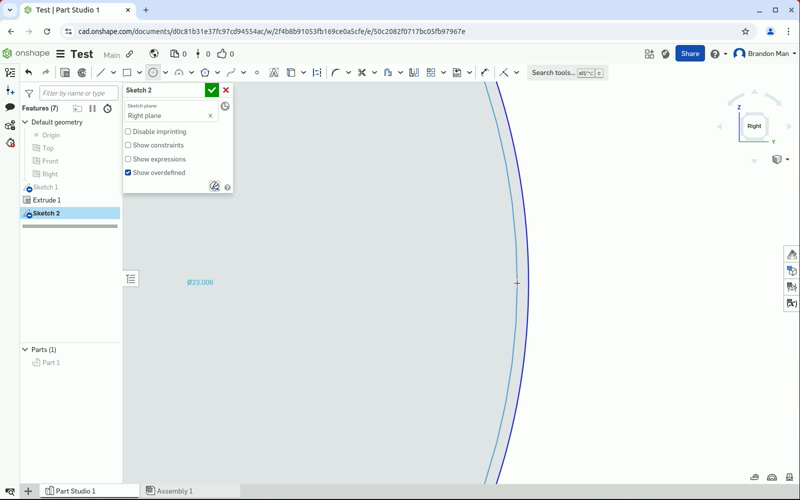
scroll(-6)
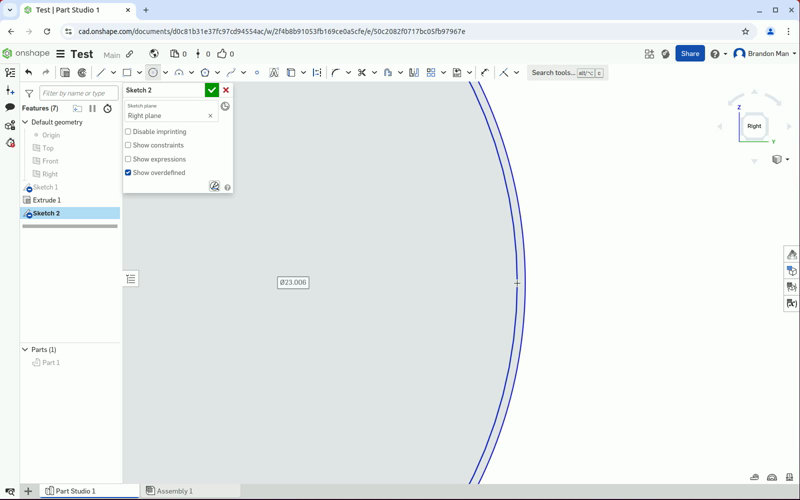
scroll(-6)
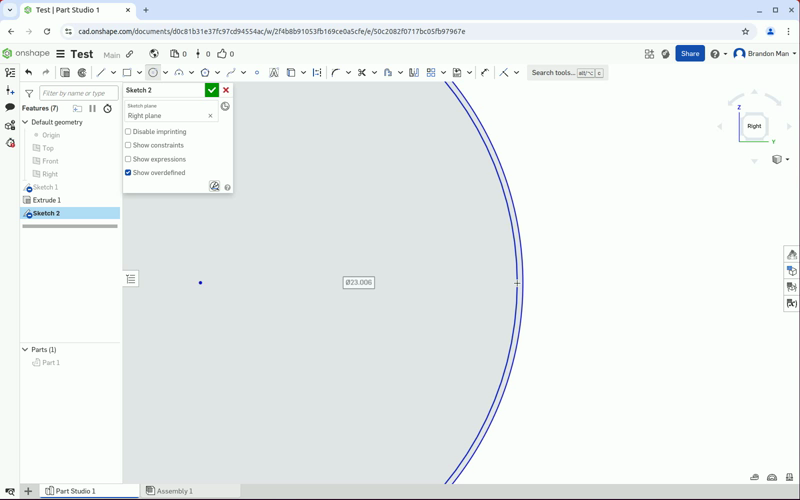
scroll(-6)
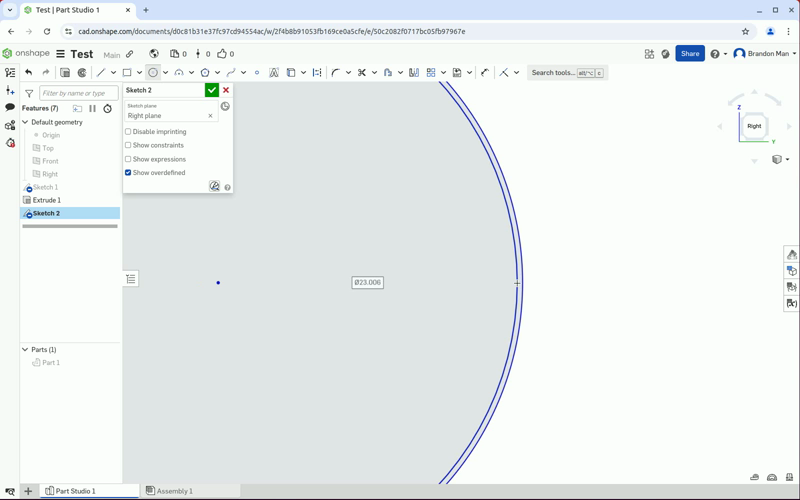
scroll(-6)
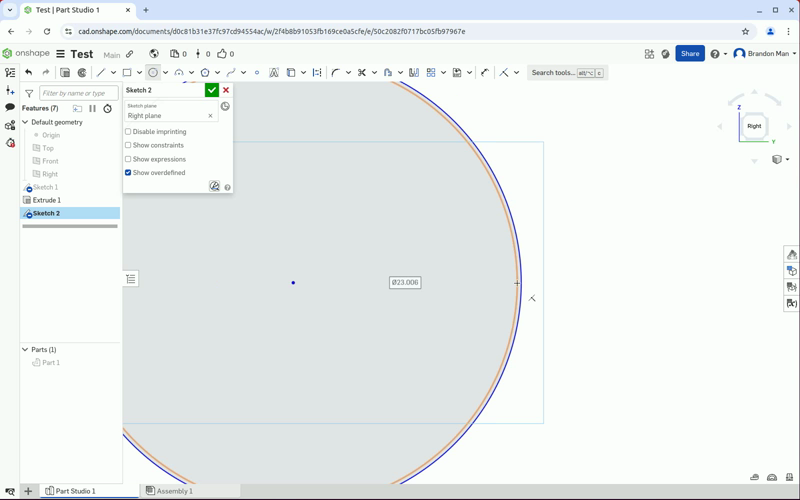
scroll(-6)
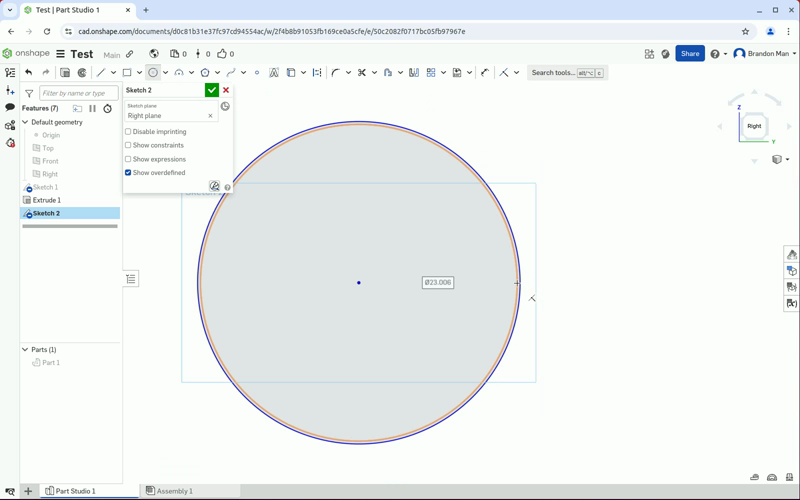
scroll(-6)
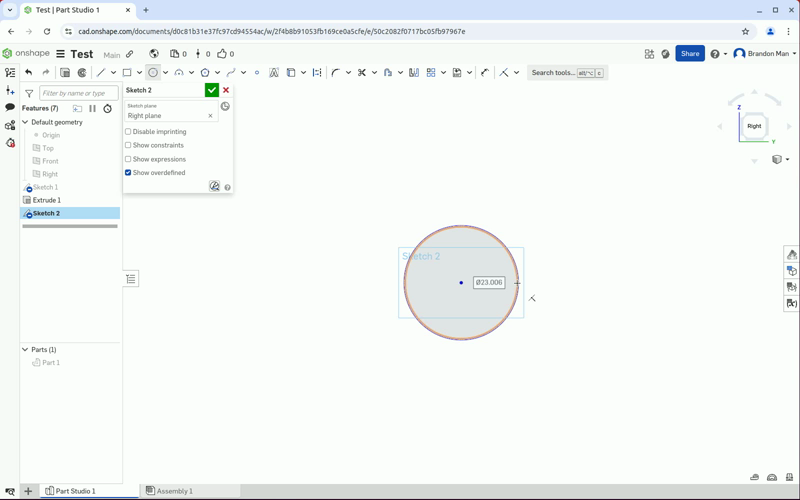
key(esc)
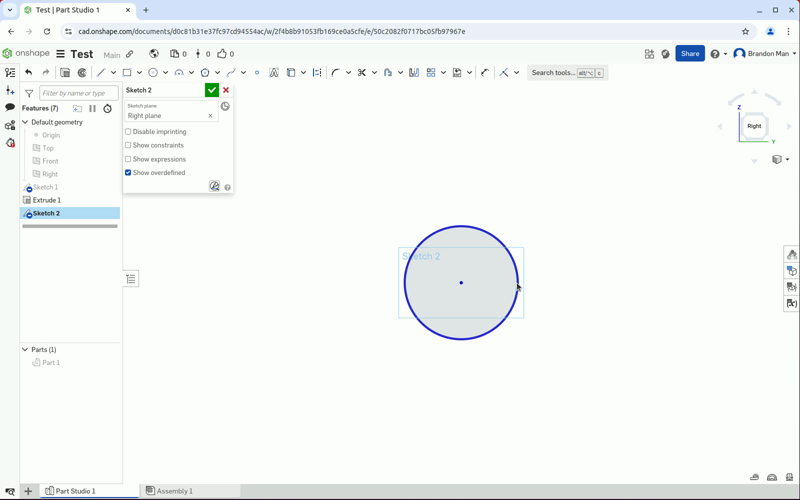
mouse_move(461, 339)
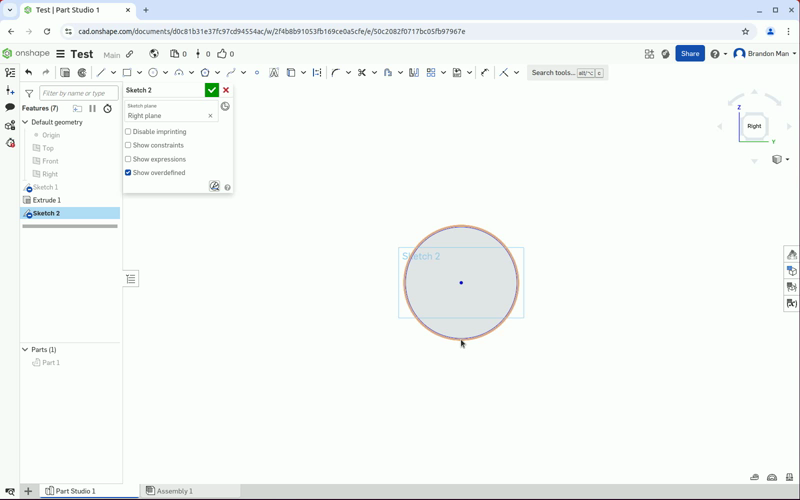
scroll(6)
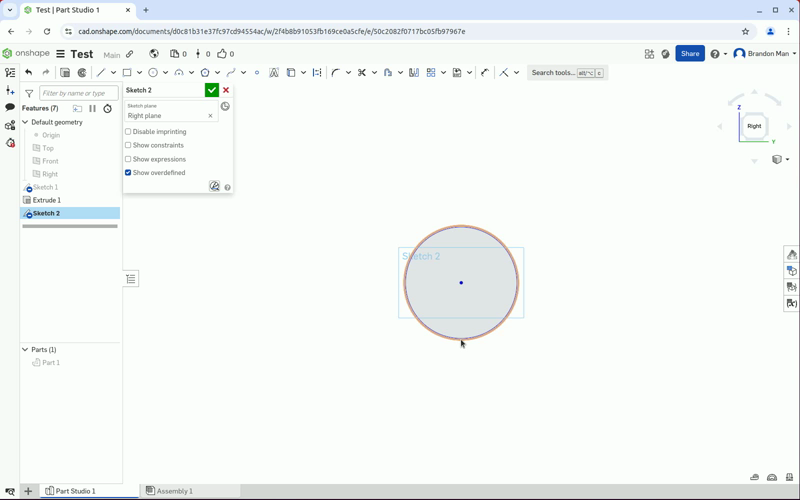
scroll(6)
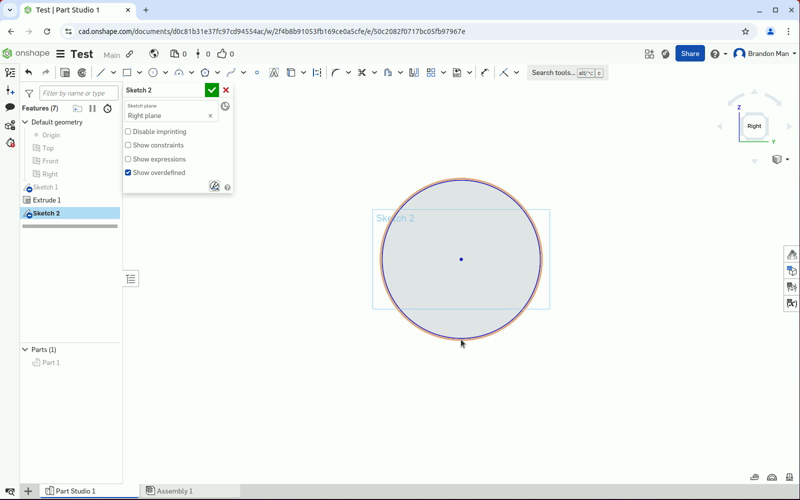
scroll(6)
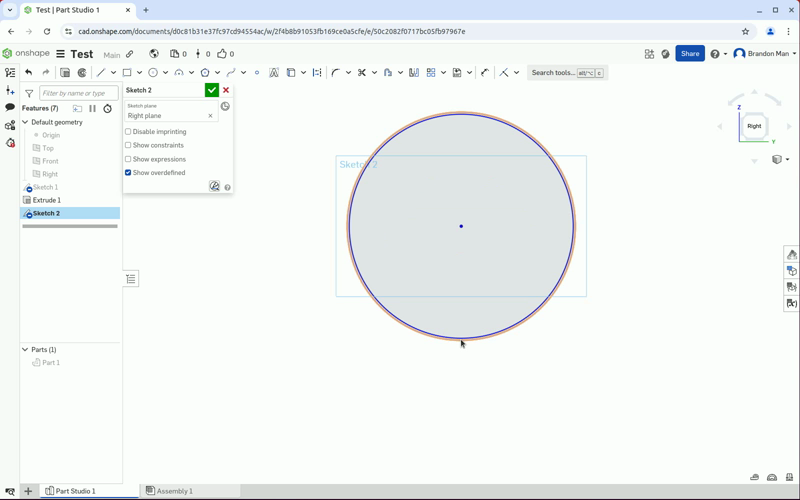
scroll(6)
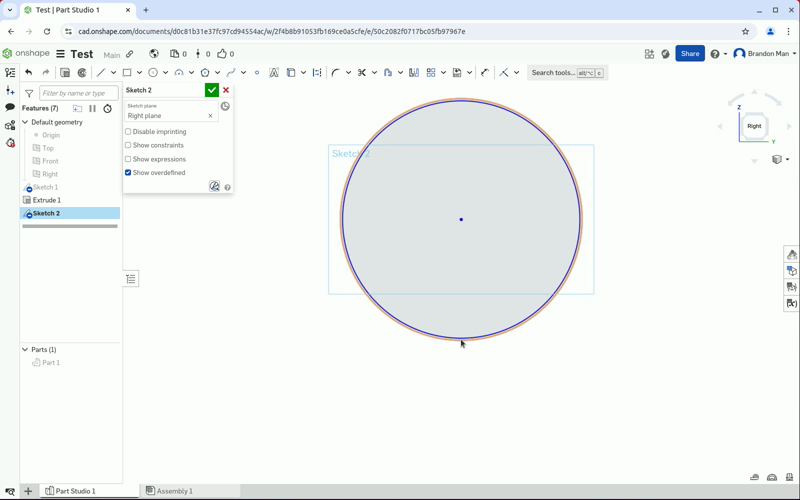
scroll(6)
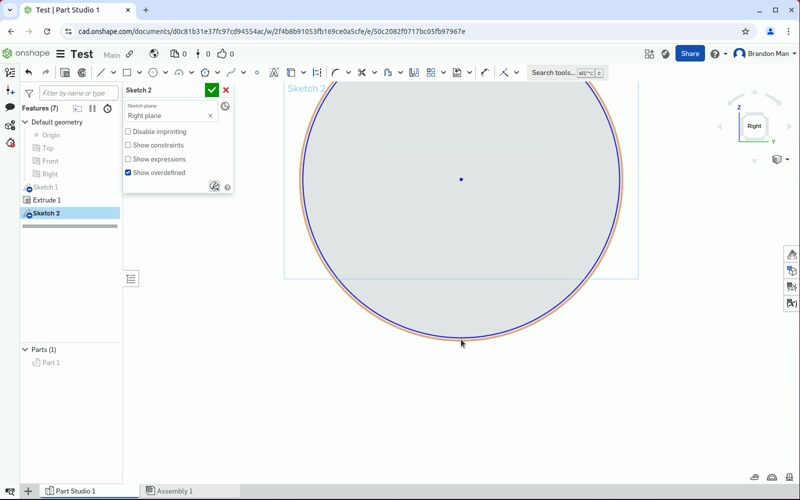
scroll(6)
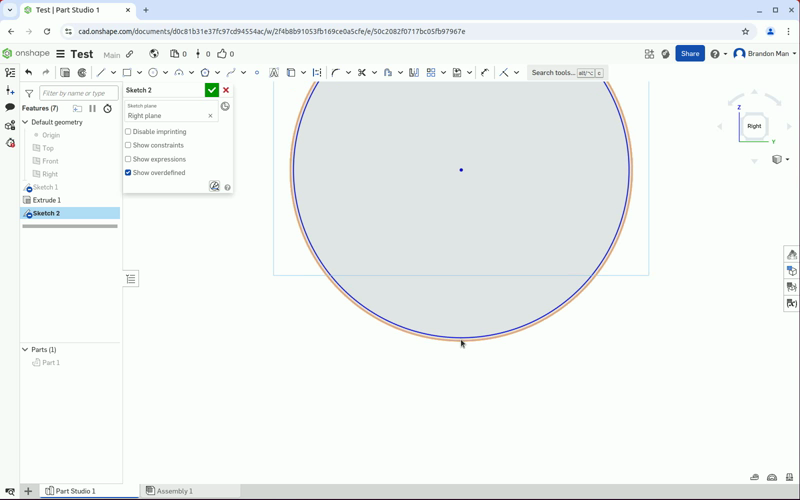
scroll(6)
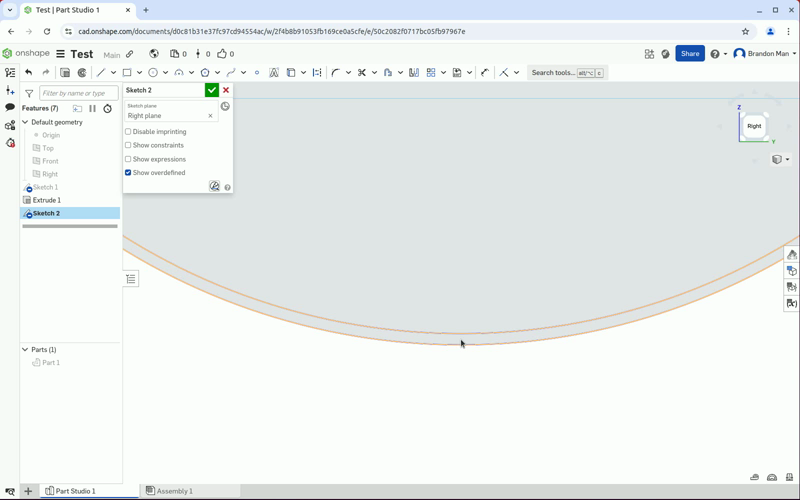
click(461, 339)
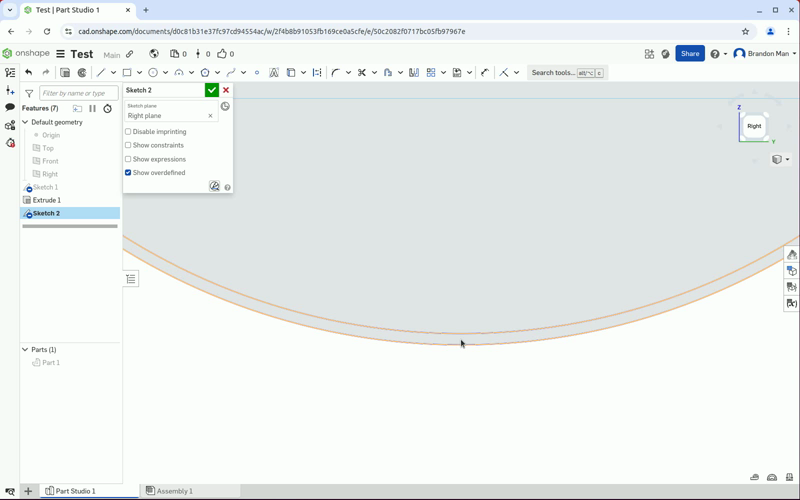
scroll(-6)
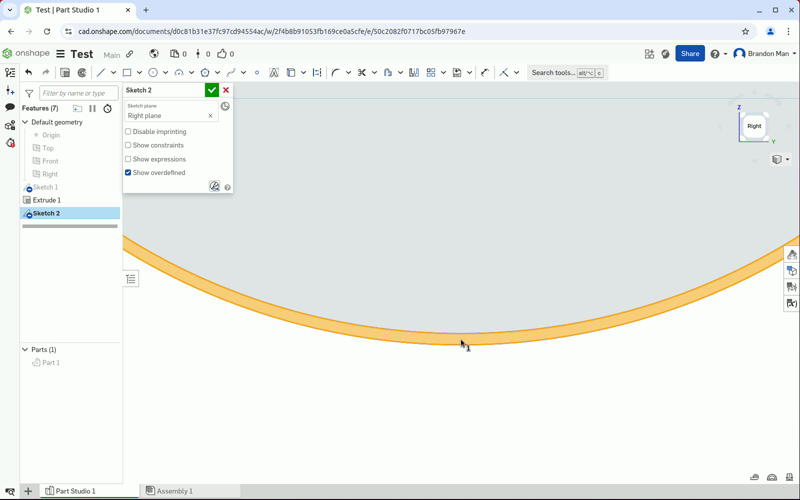
scroll(-6)
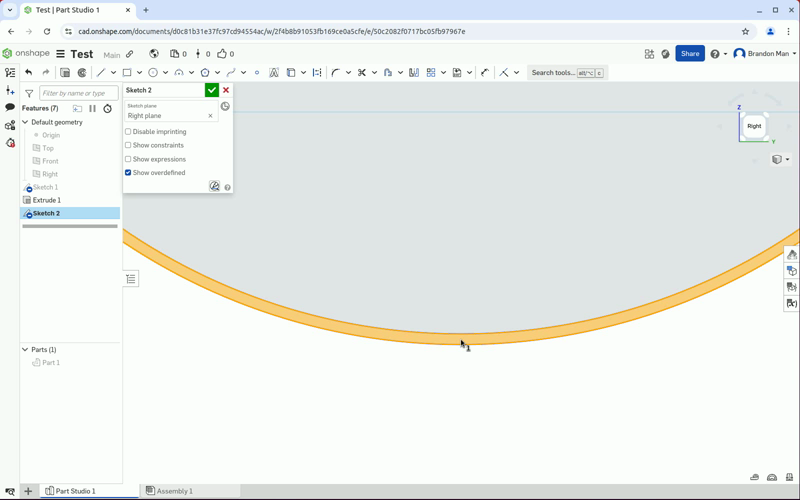
scroll(-6)
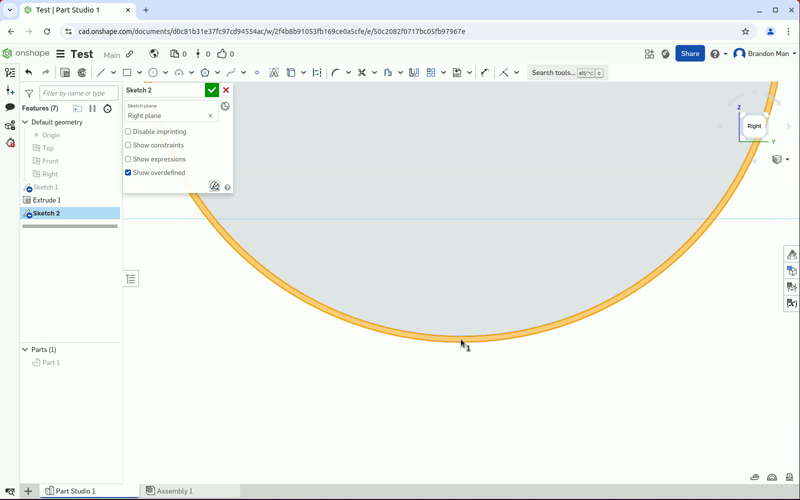
scroll(-6)
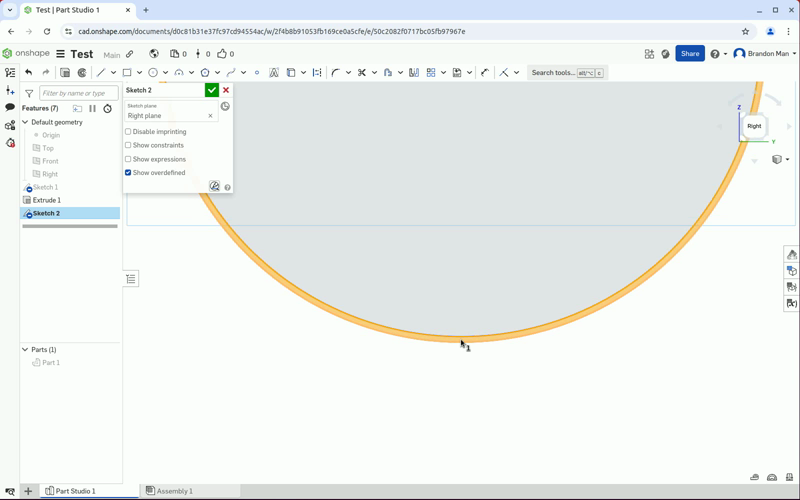
scroll(-6)
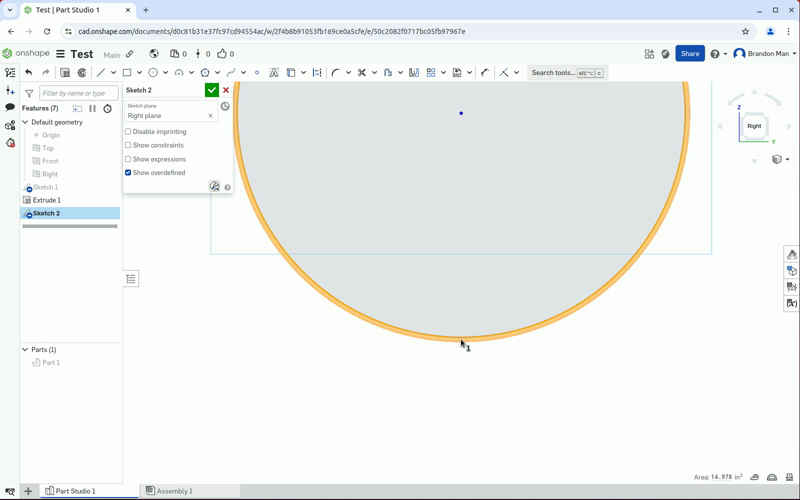
scroll(-6)
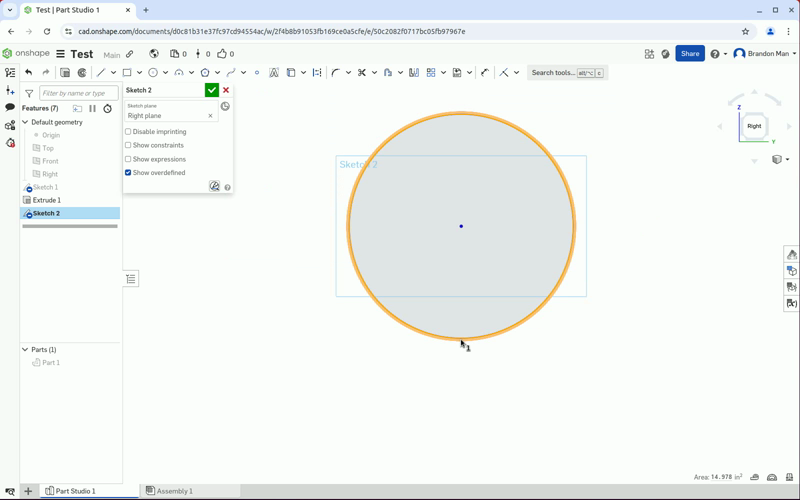
scroll(-6)
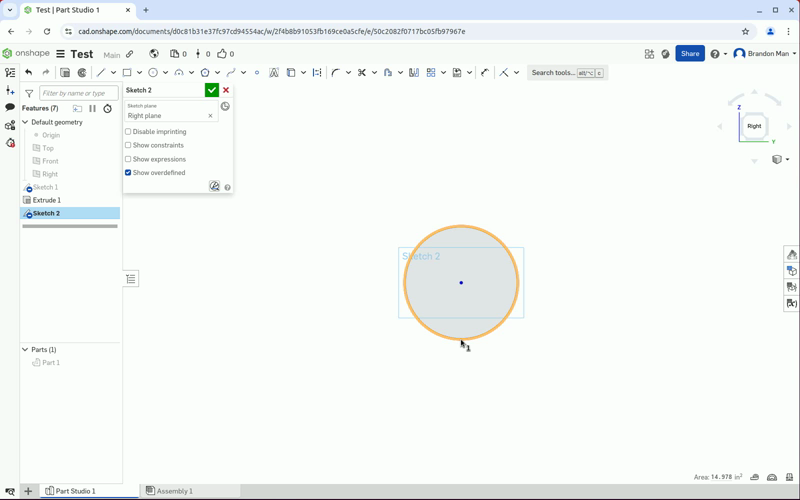
mouse_move(73, 352)
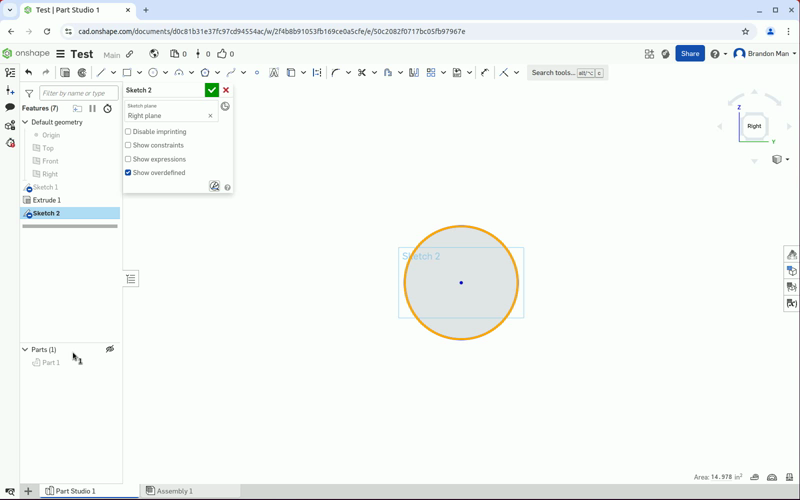
key(shift+y)
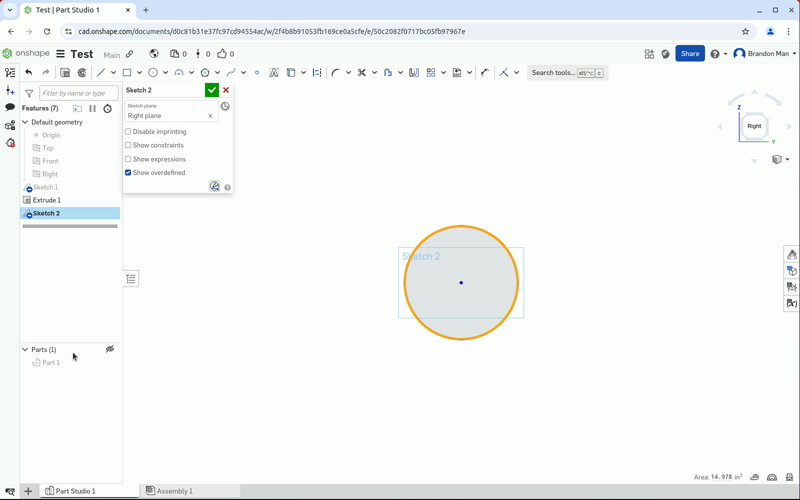
key(shift+e)
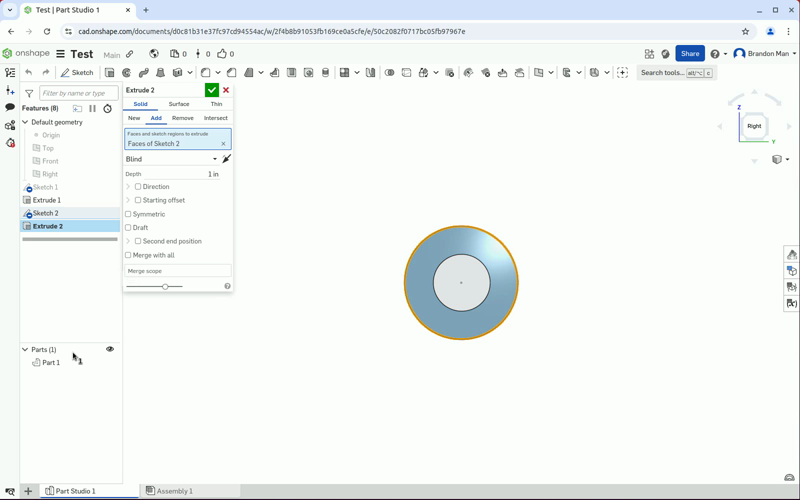
mouse_move(143, 106)
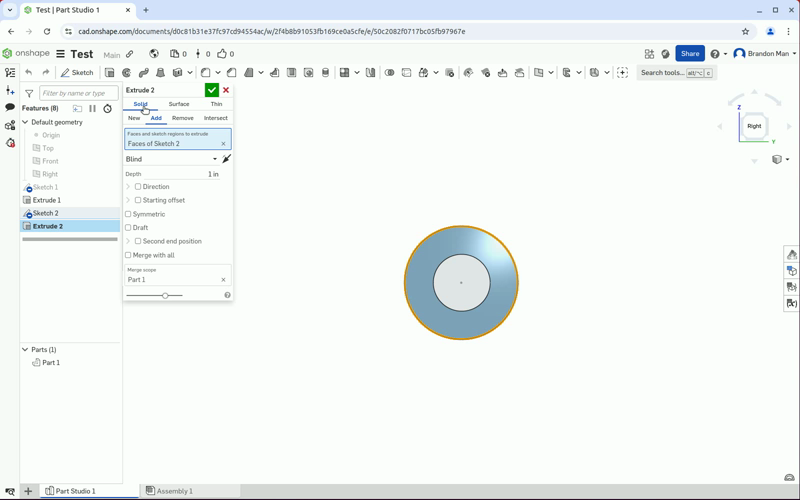
click(143, 106)
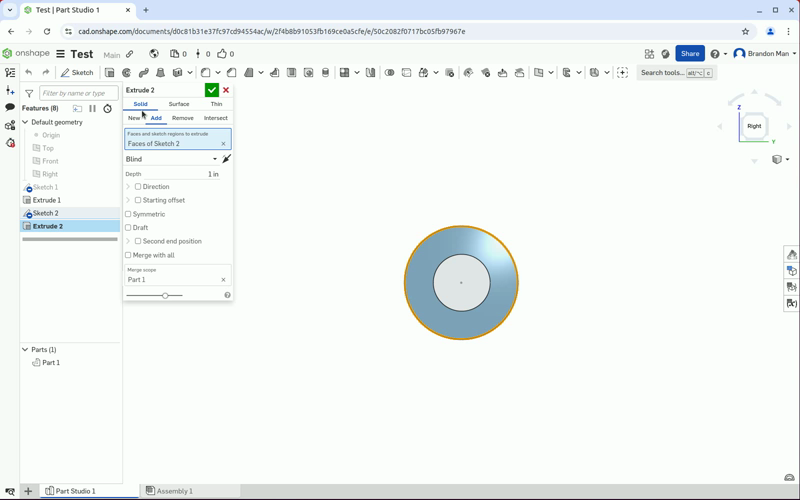
mouse_move(137, 120)
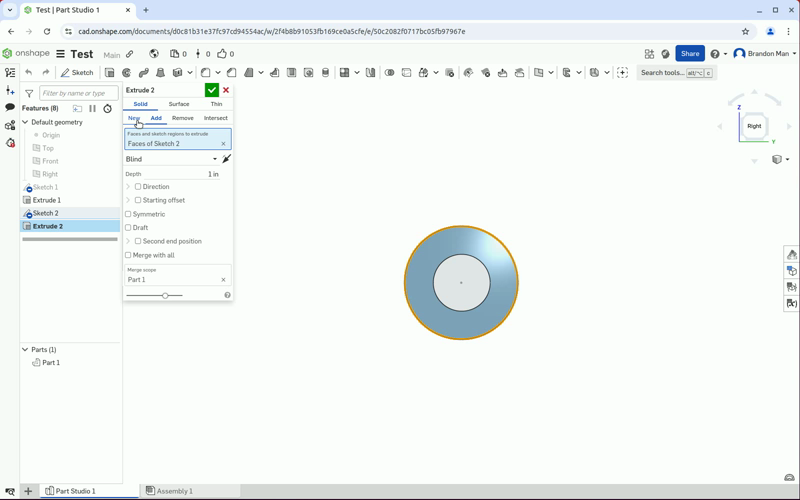
click(137, 120)
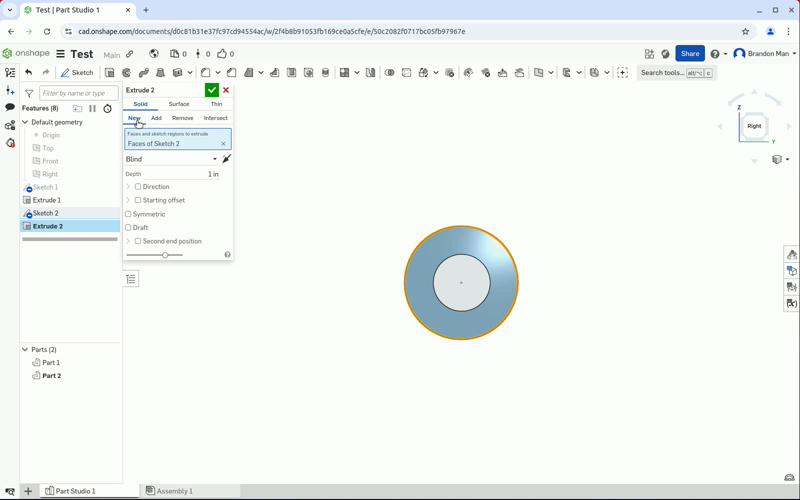
key(tab, 4)
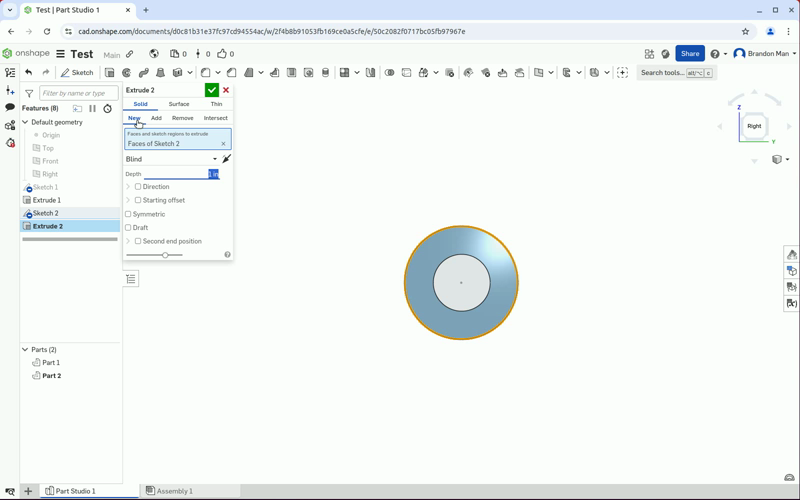
text(23.108)
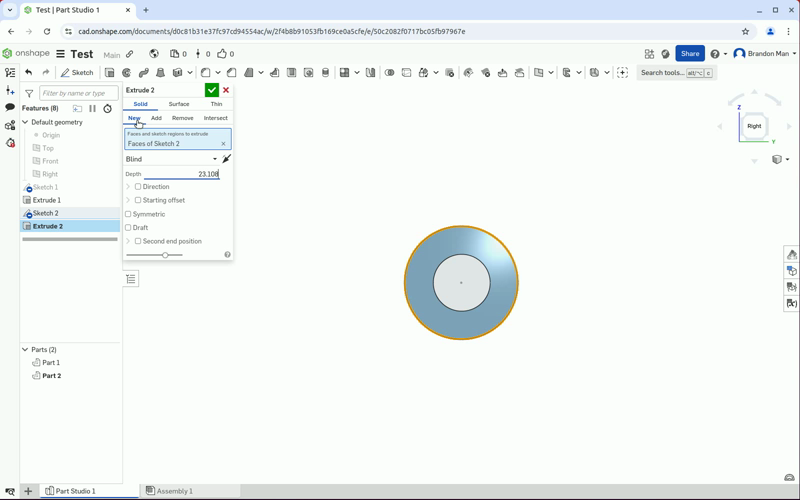
key(enter)
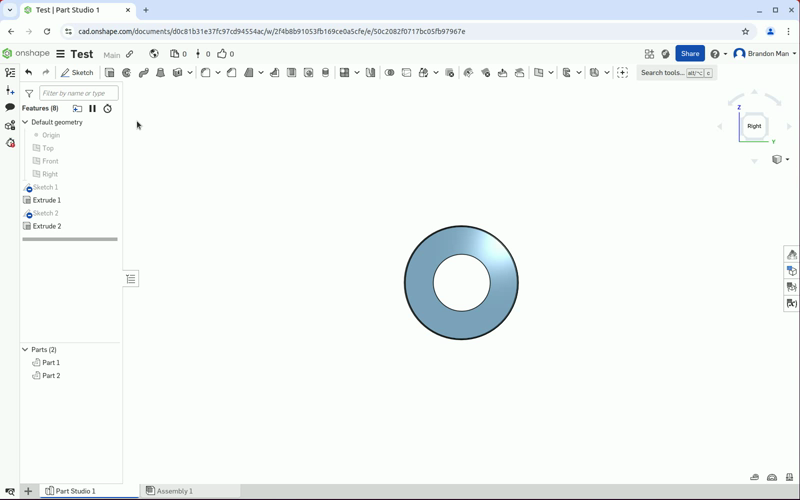
key(shift+h)
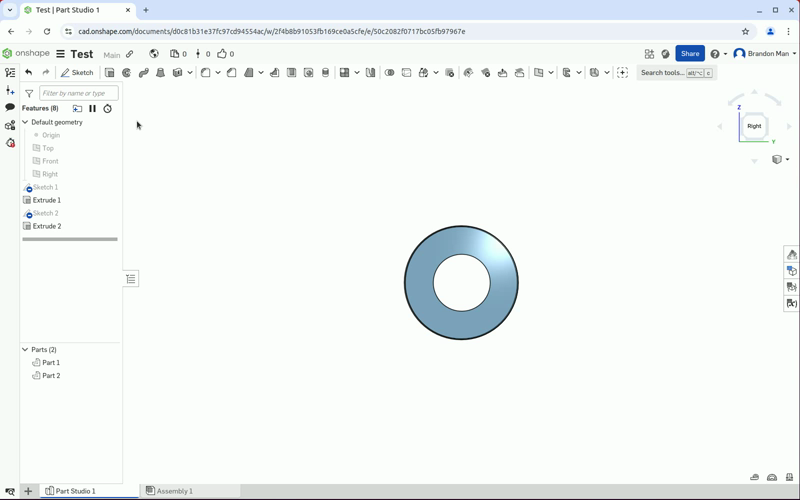
key(shift+h)
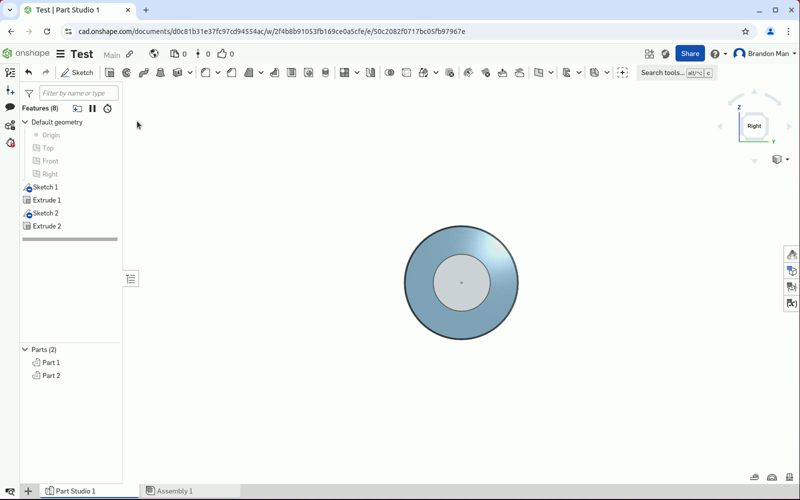
key(shift+7)
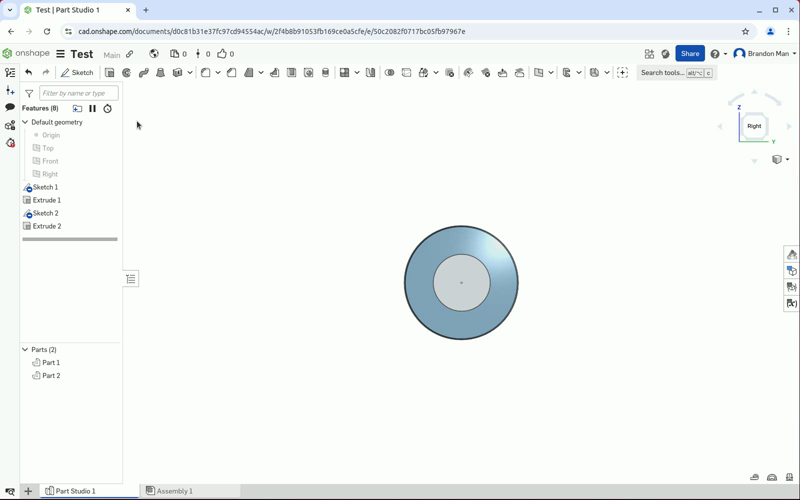
key(right, 2)
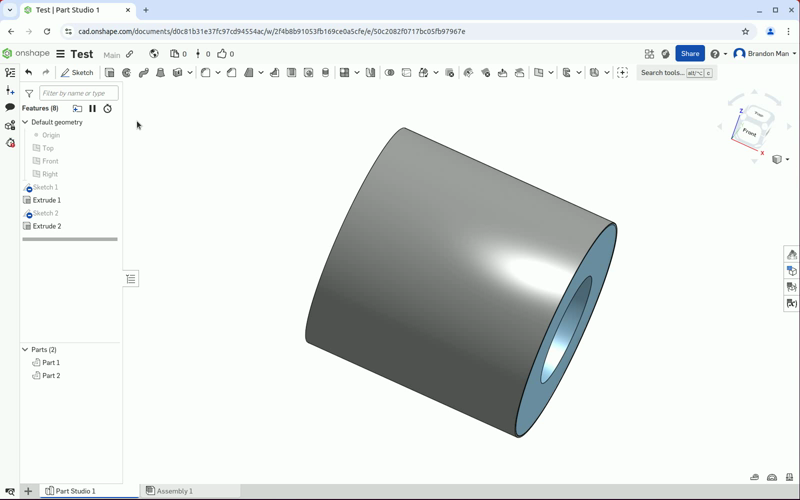
key(down, 2)
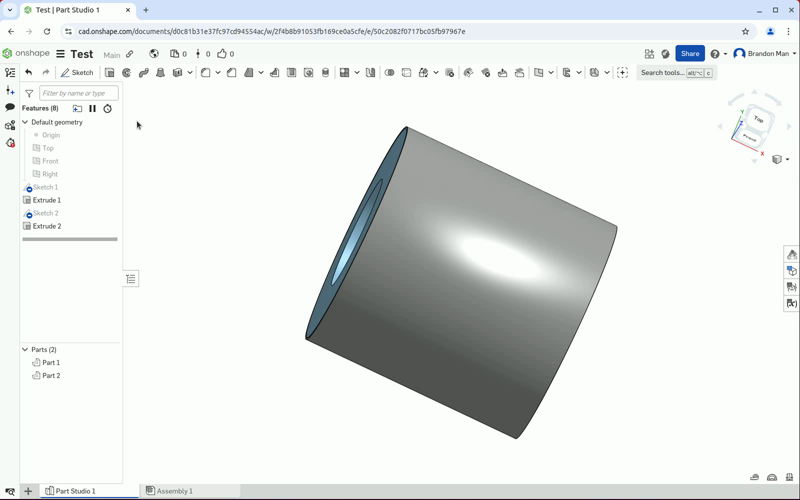
key(up, 2)
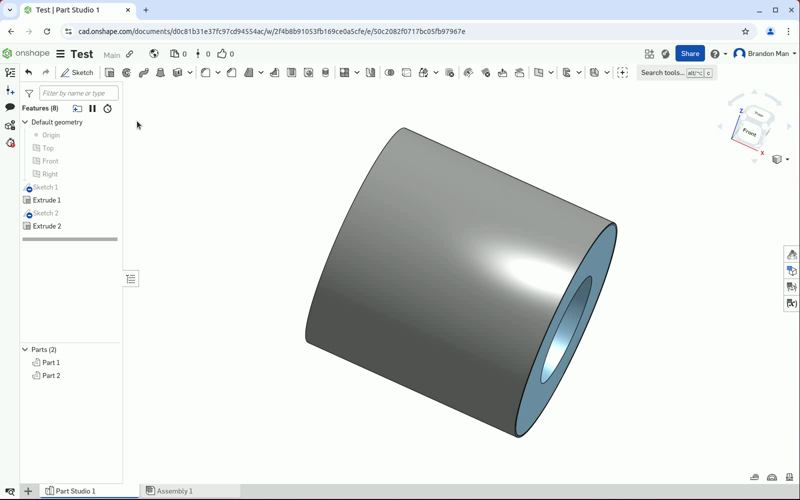
key(left, 2)
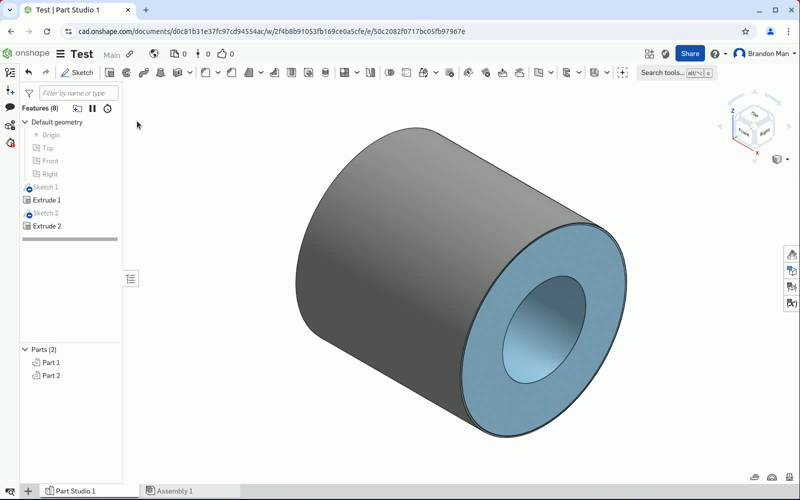
mouse_move(73, 189)
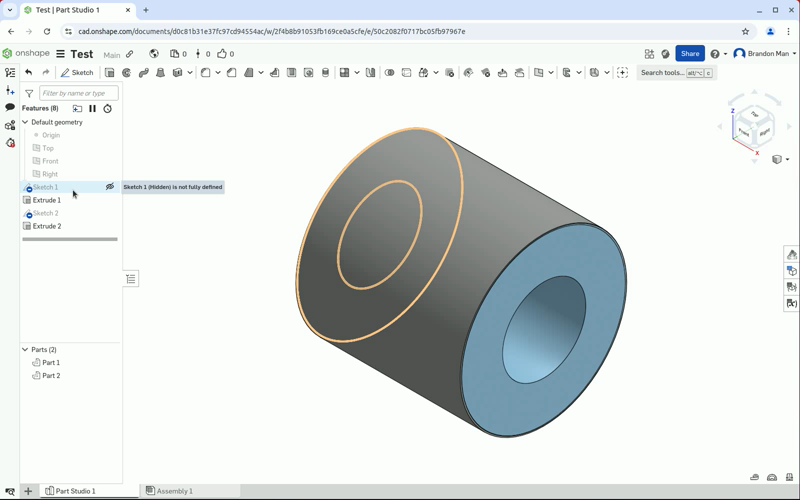
click(73, 189)